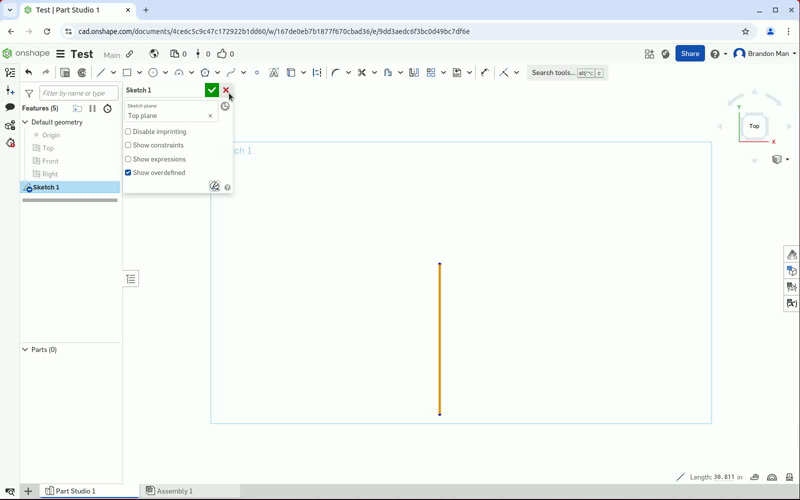
key(shift+h)
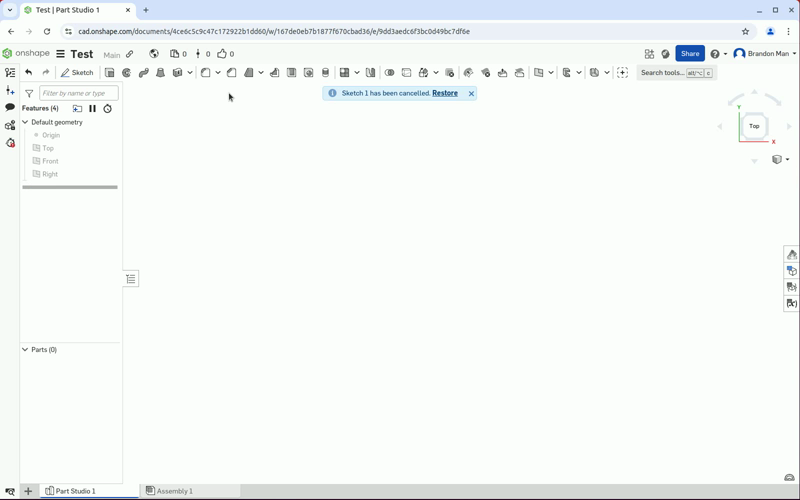
mouse_move(73, 352)
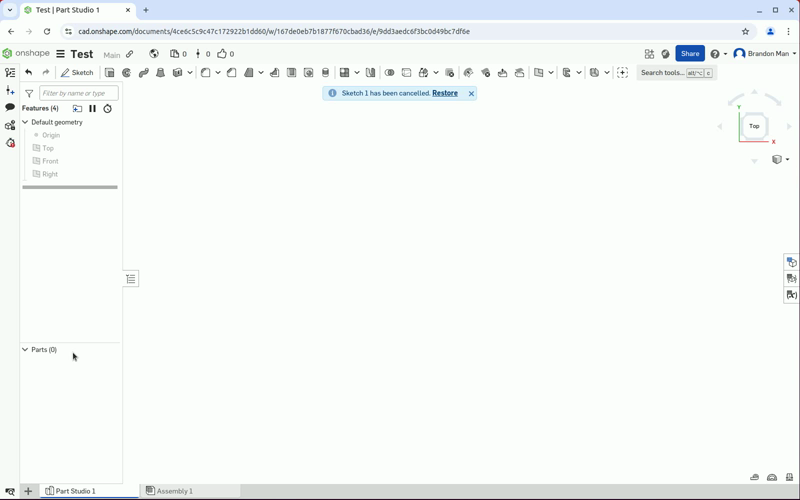
key(y)
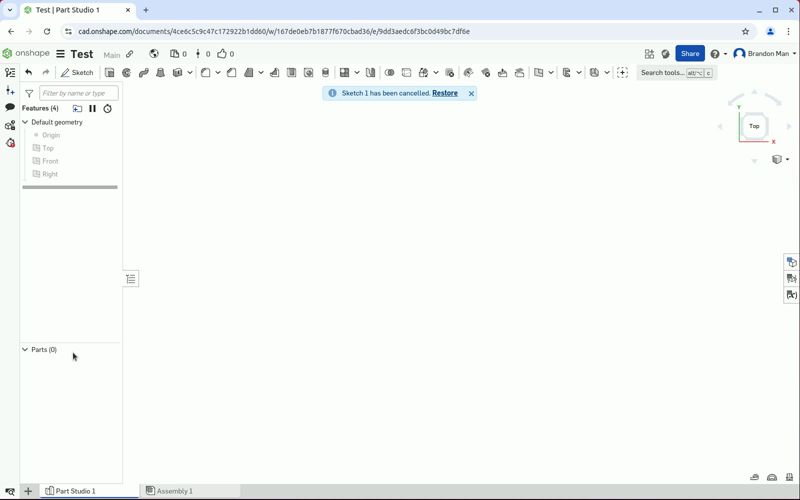
key(shift+p)
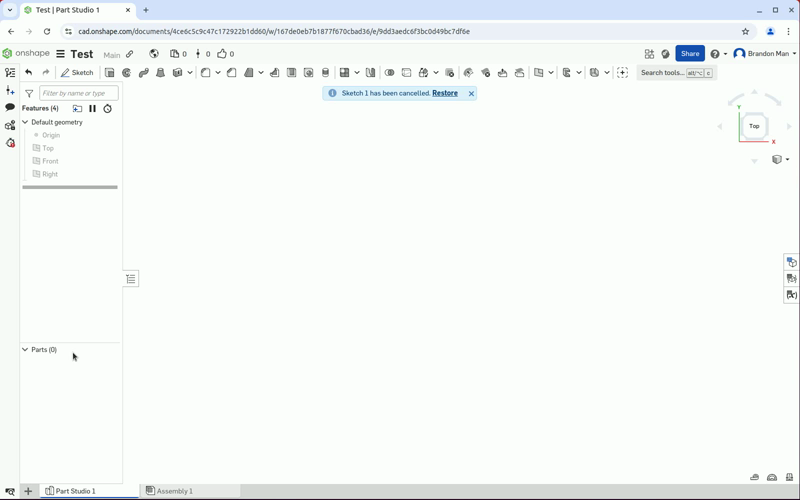
key(space)
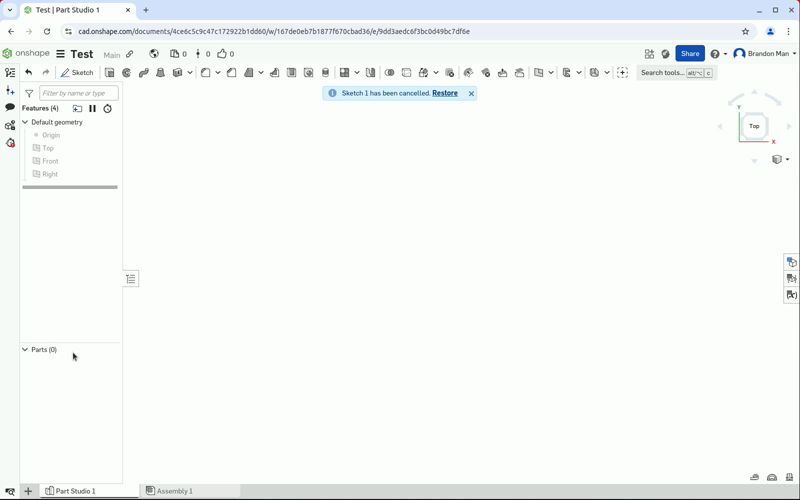
key_down(shift)
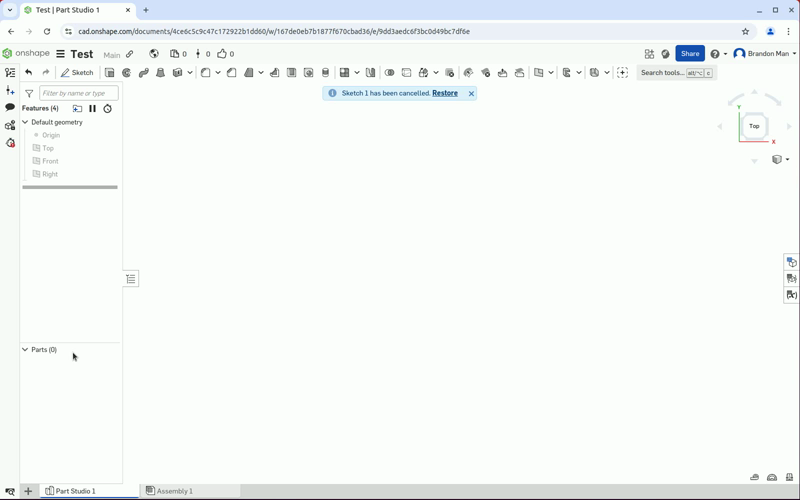
key(up)
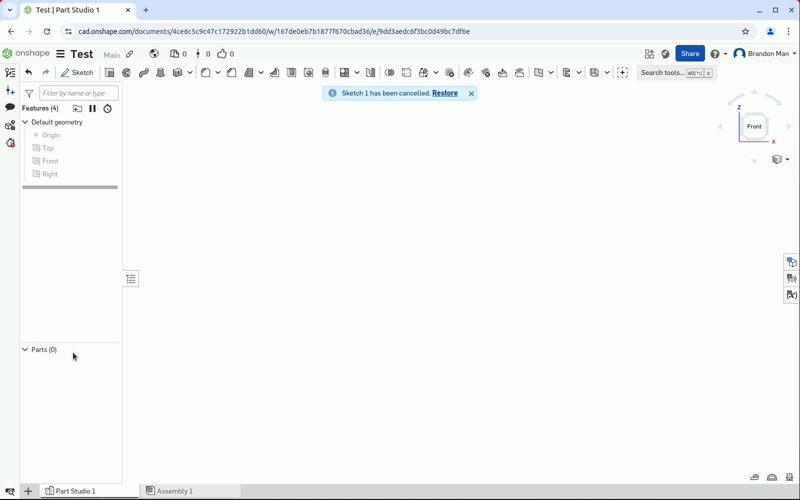
key_up(shift)
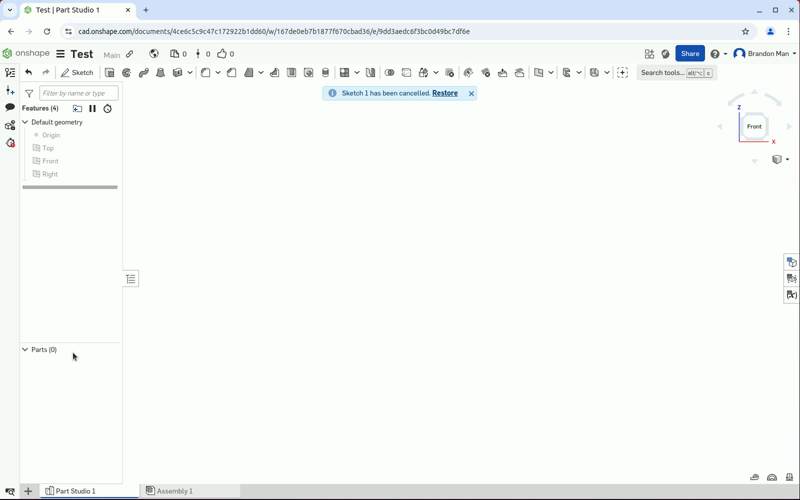
mouse_move(73, 352)
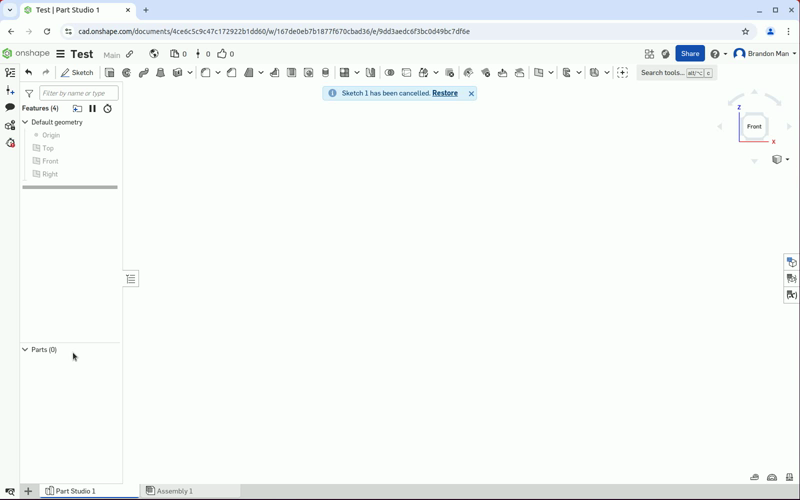
key(shift+y)
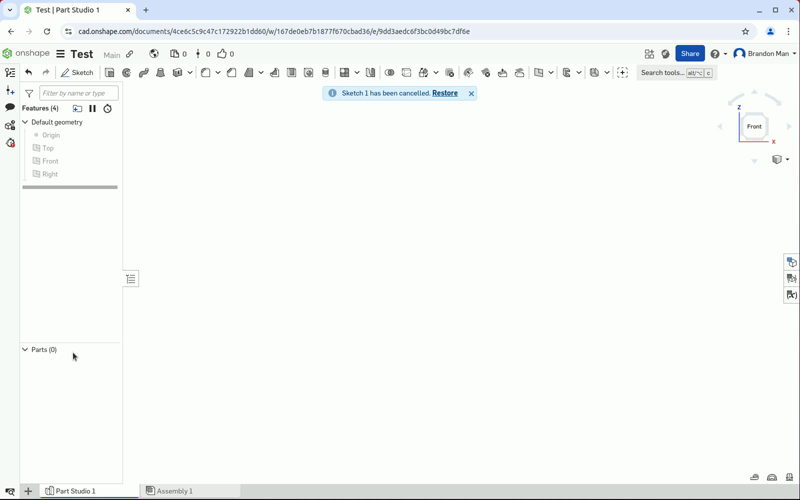
key(shift+s)
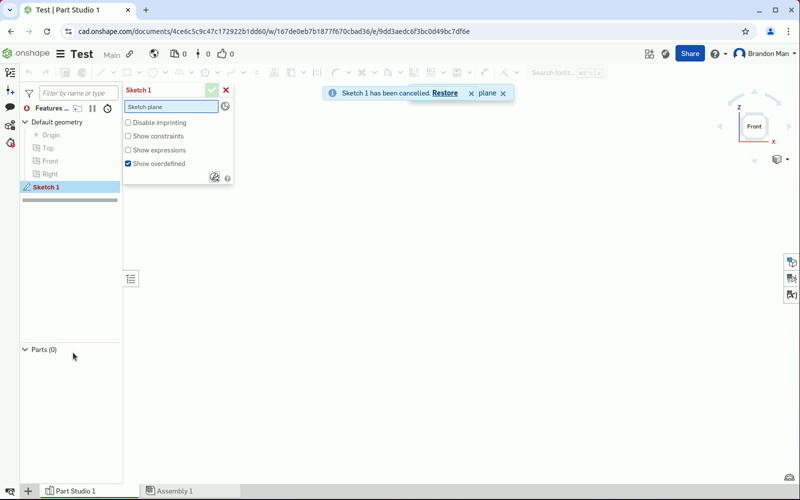
mouse_move(73, 163)
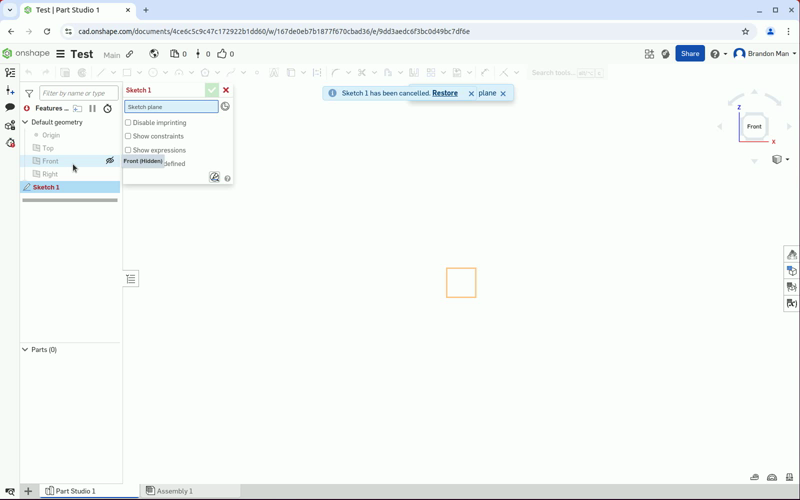
click(73, 163)
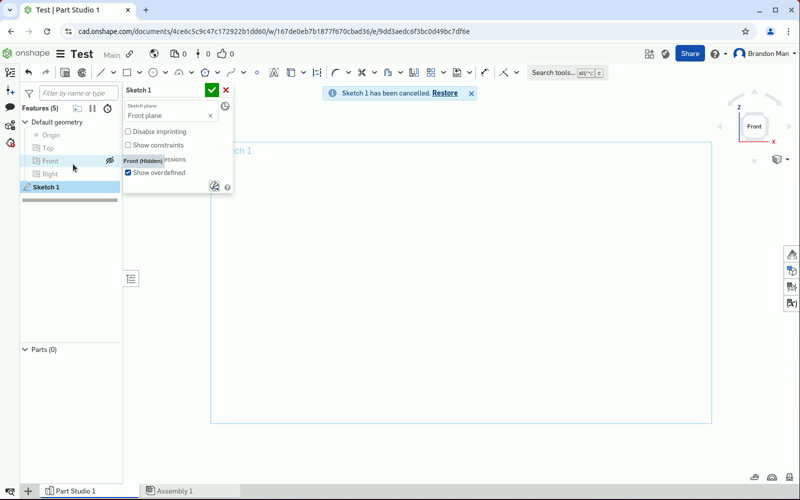
mouse_move(73, 352)
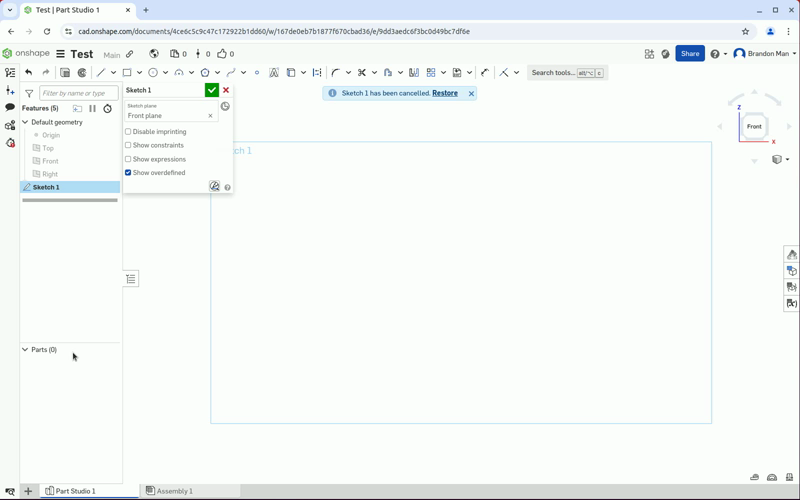
key(y)
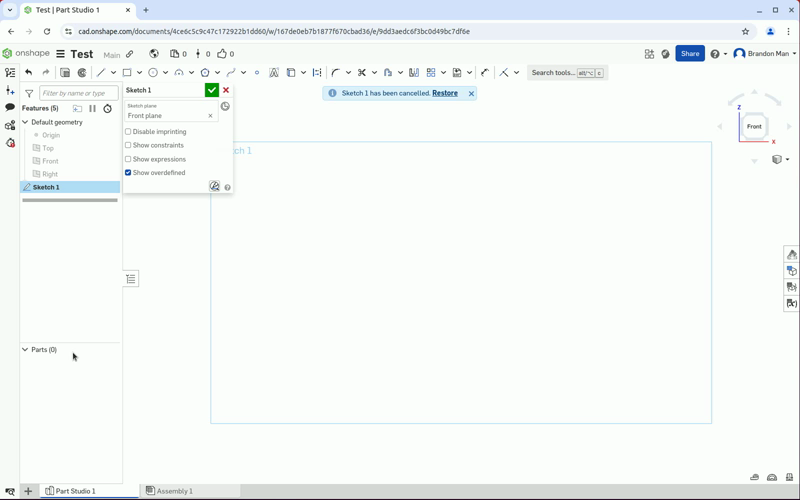
key(l)
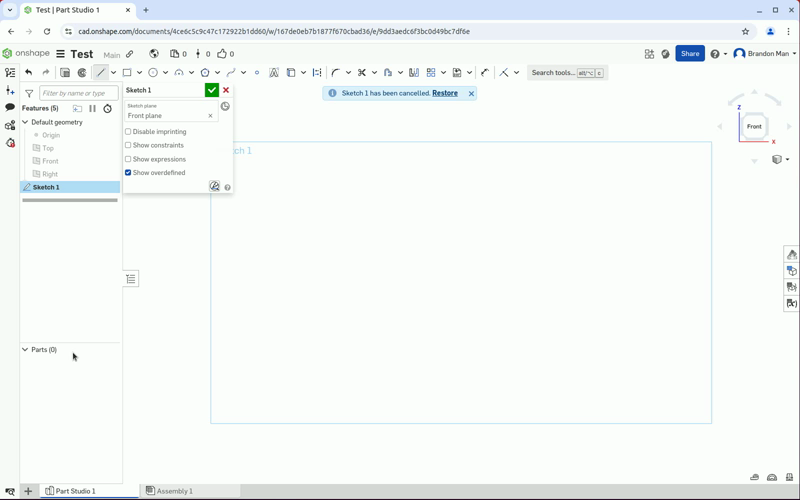
key_down(shift)
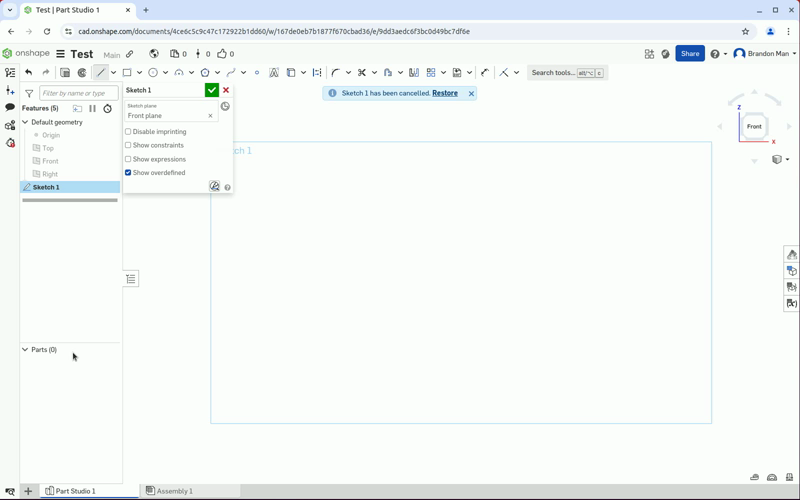
mouse_move(378, 372)
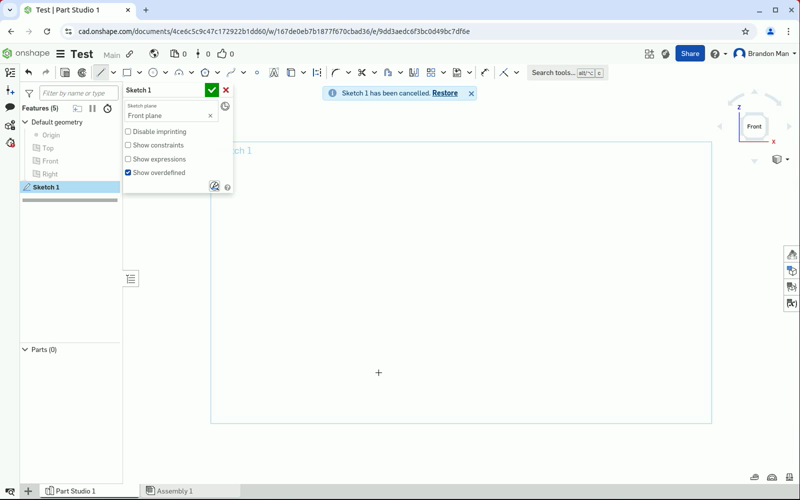
click(378, 372)
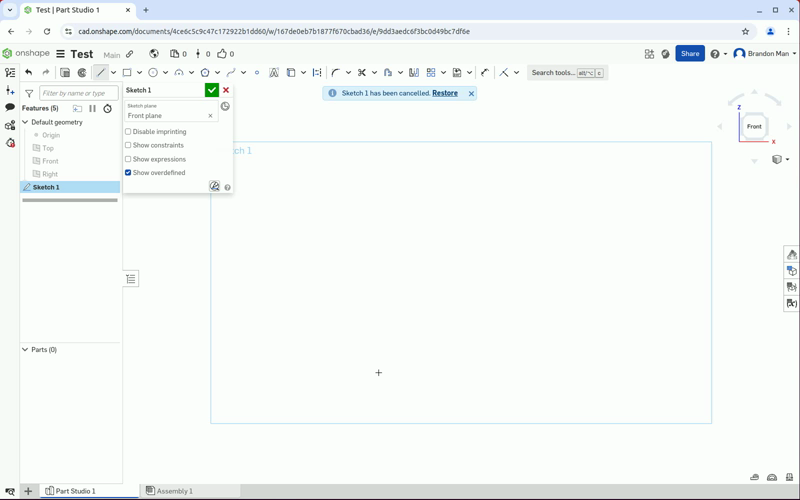
key_up(shift)
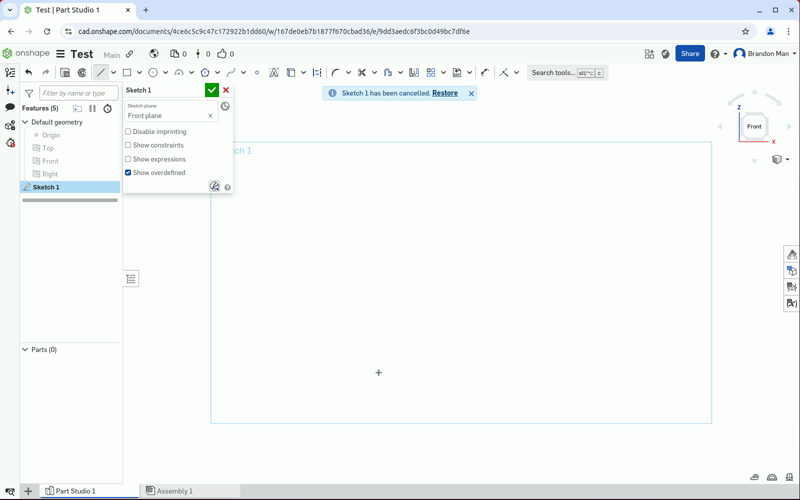
key_down(shift)
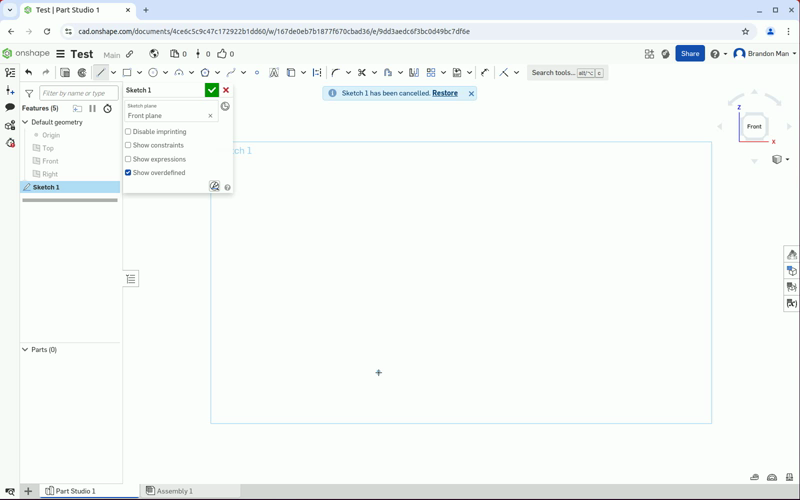
mouse_move(572, 372)
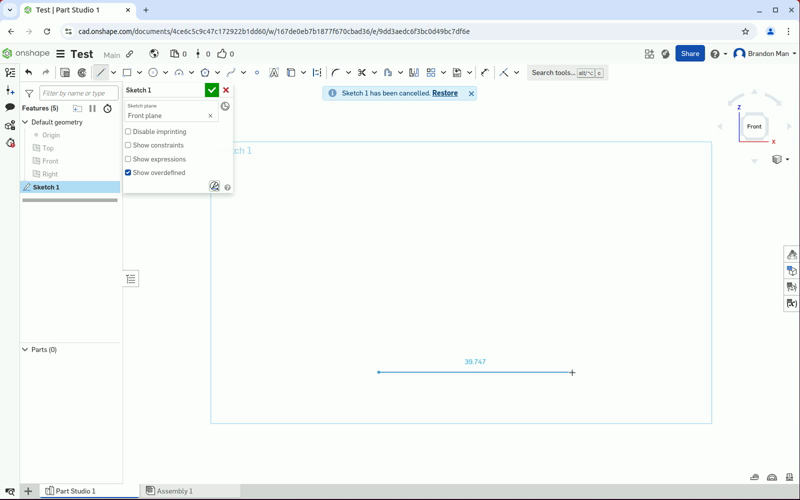
click(572, 372)
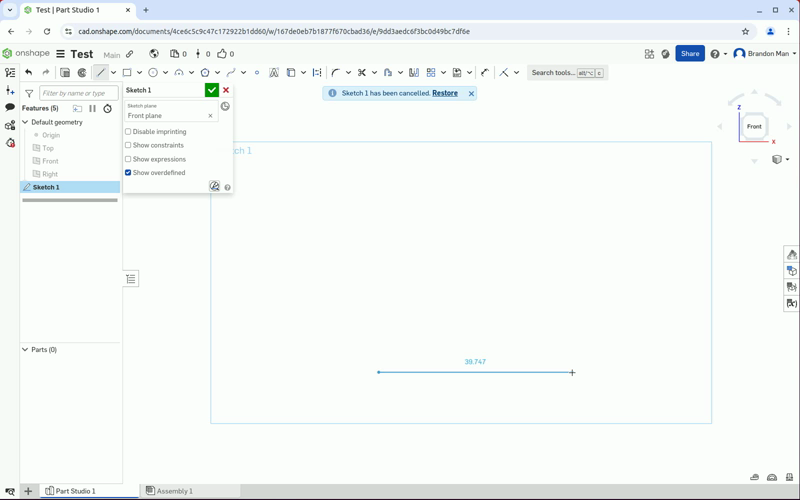
key_up(shift)
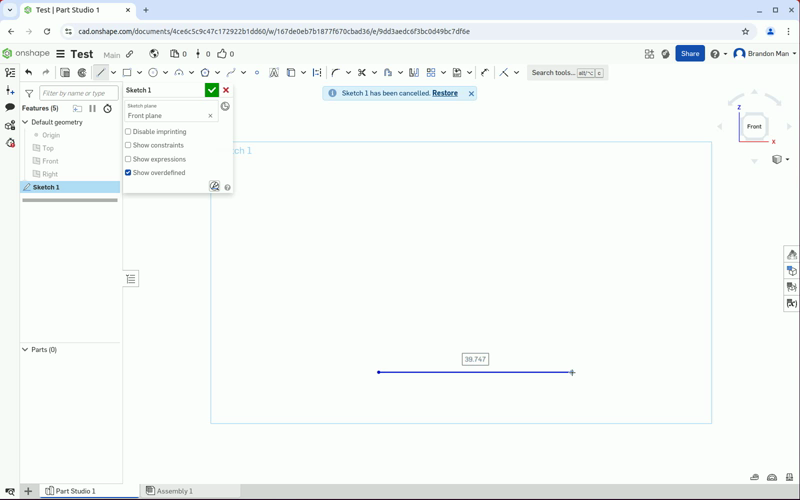
key_down(shift)
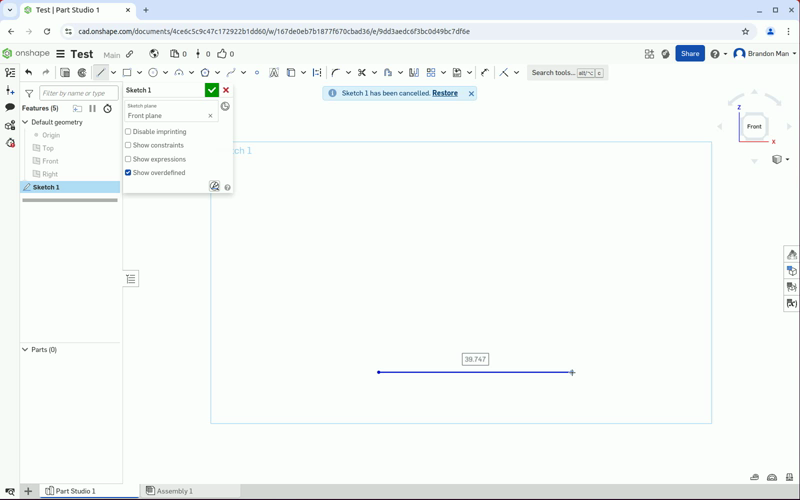
mouse_move(589, 372)
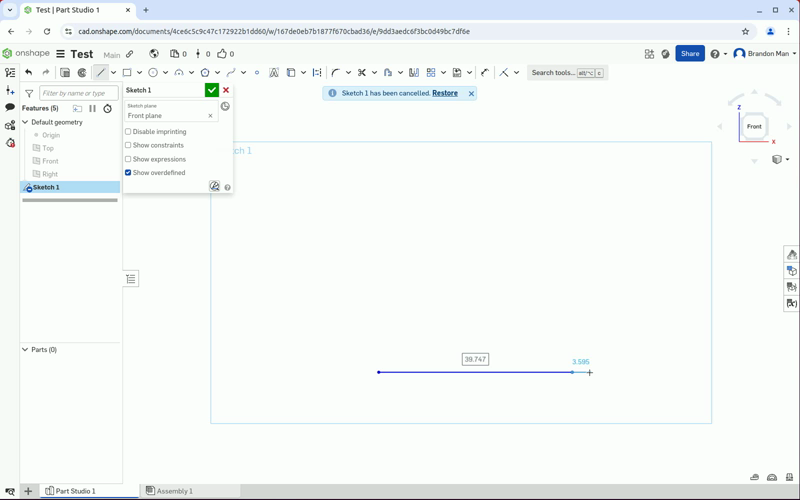
mouse_move(572, 323)
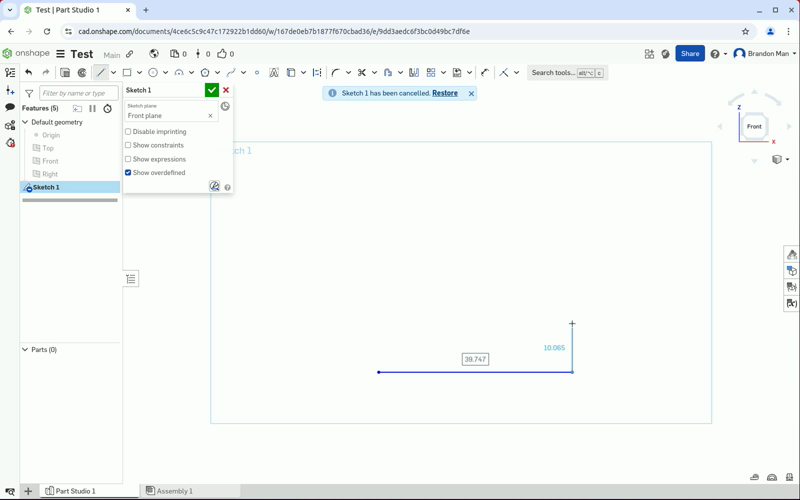
click(572, 323)
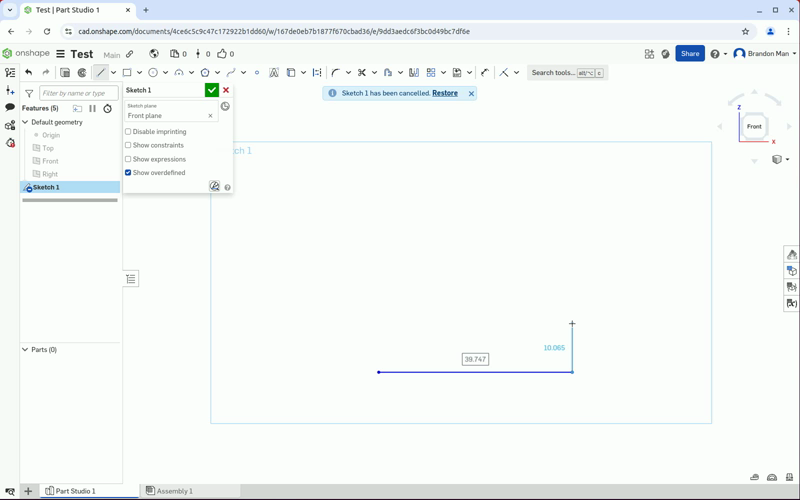
key_up(shift)
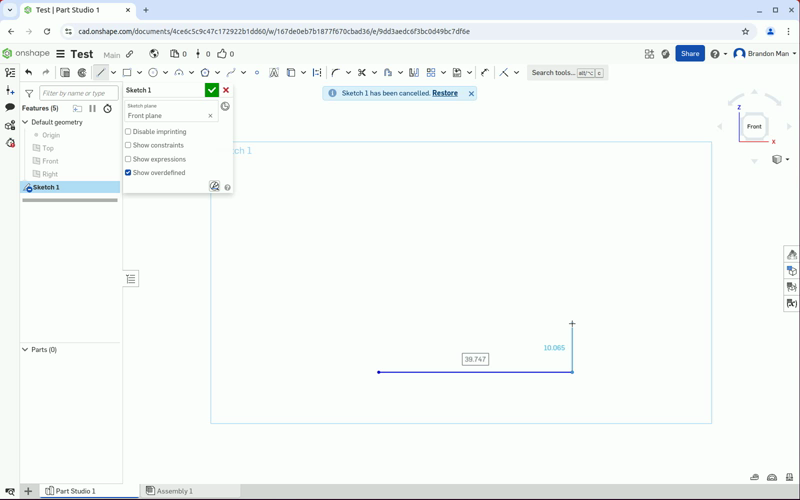
key_down(shift)
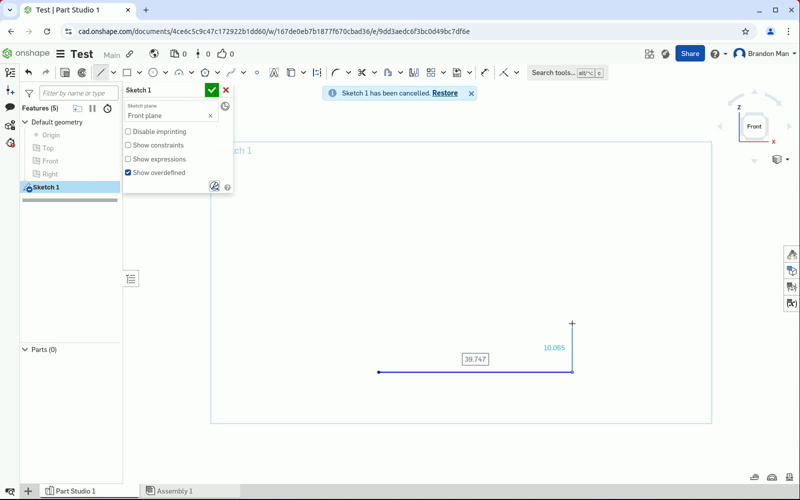
mouse_move(498, 323)
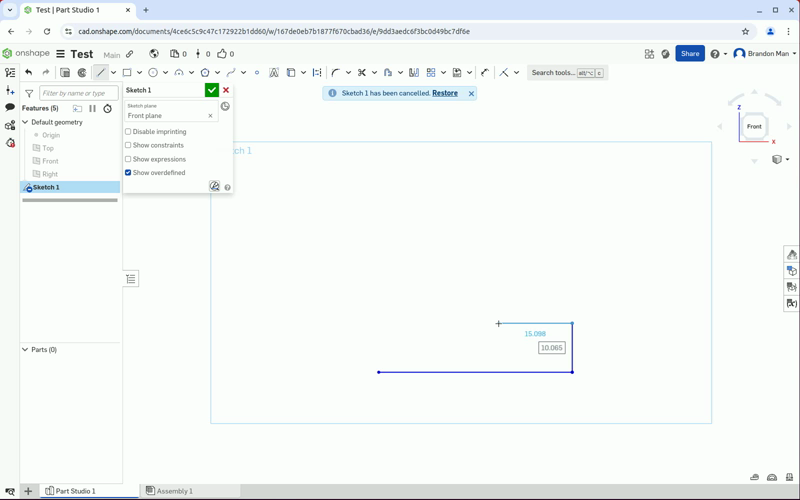
click(498, 323)
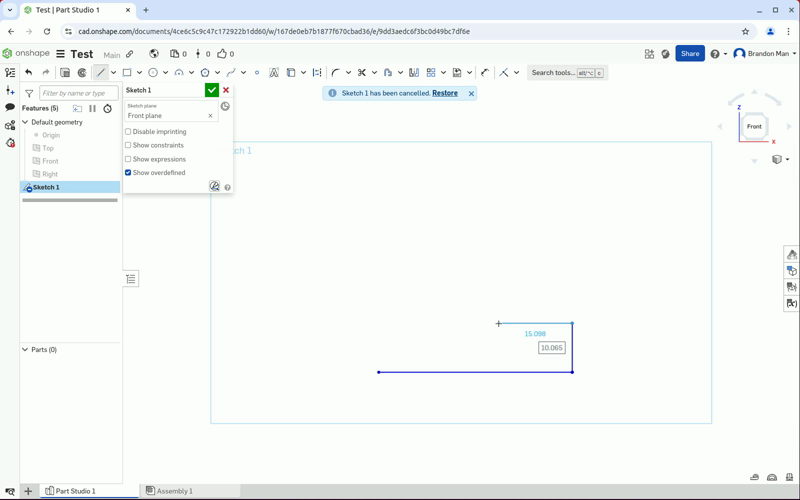
key_up(shift)
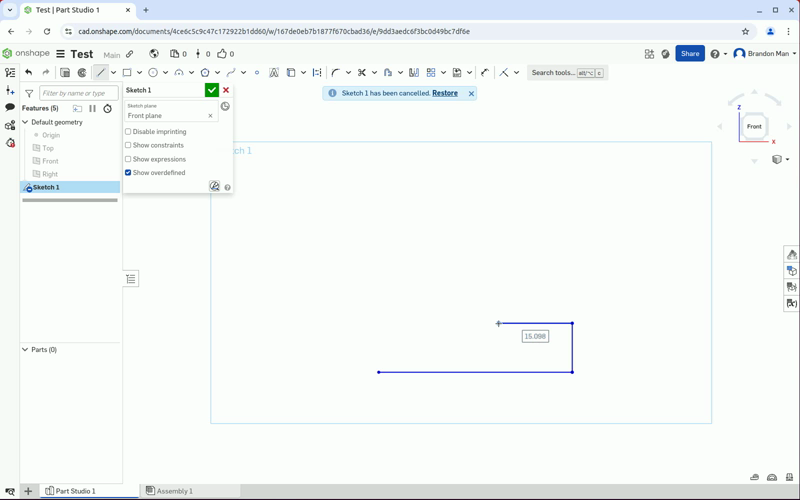
key_down(shift)
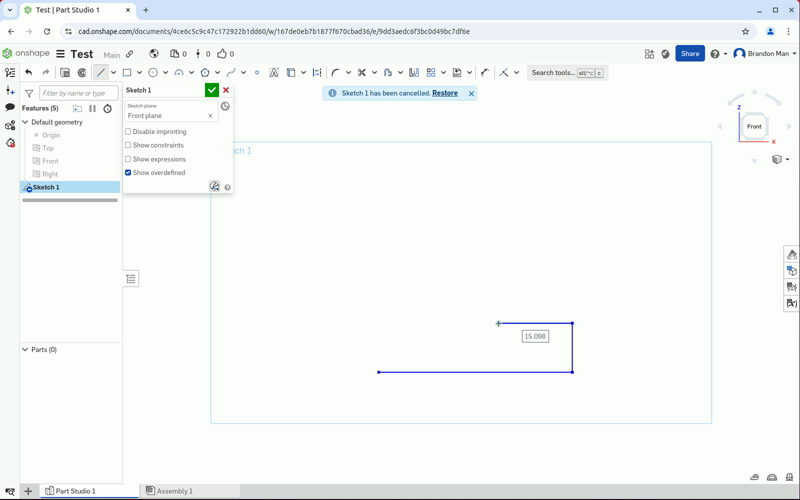
mouse_move(528, 323)
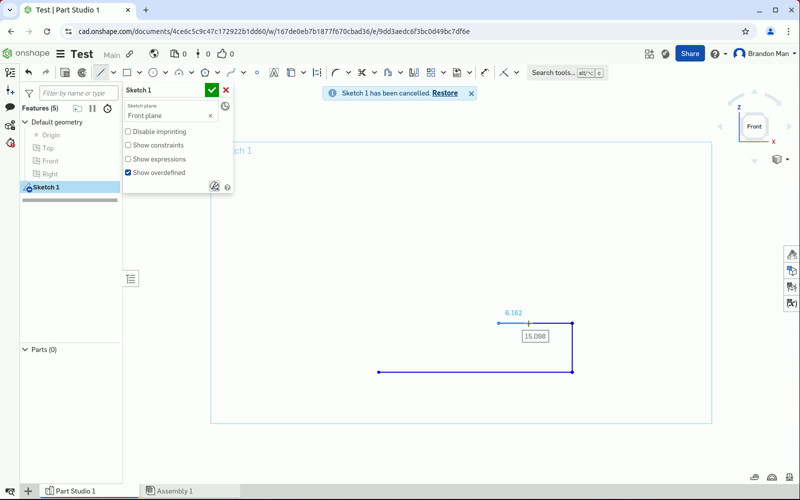
mouse_move(498, 274)
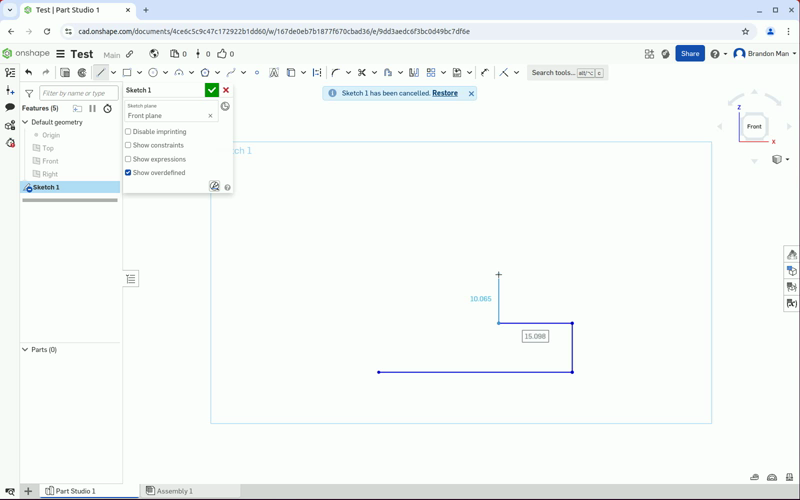
click(498, 274)
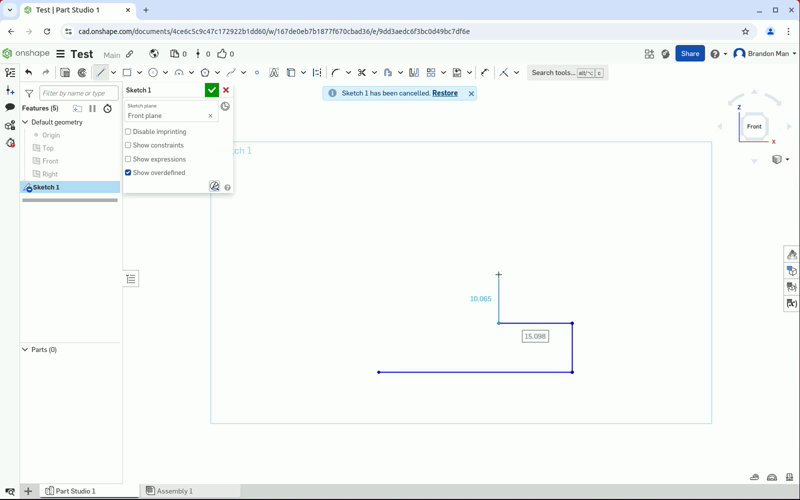
key_up(shift)
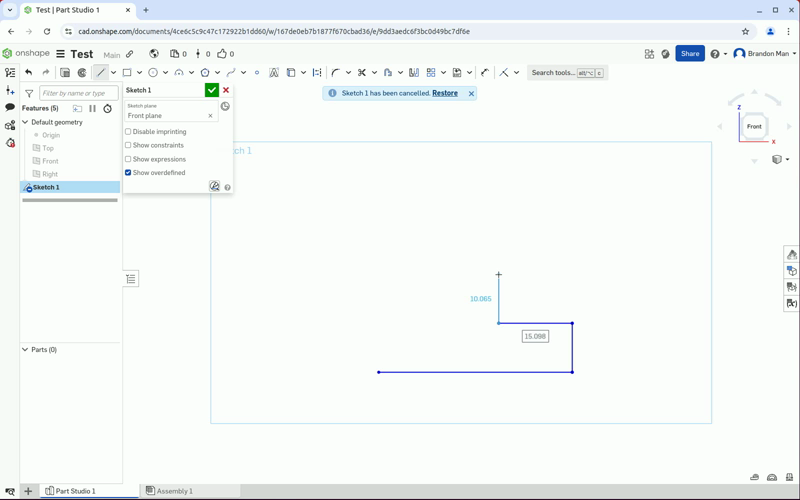
key_down(shift)
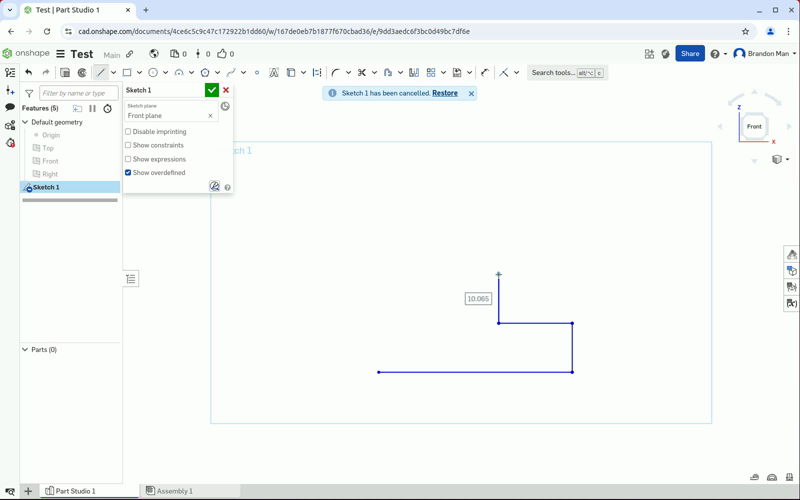
mouse_move(378, 274)
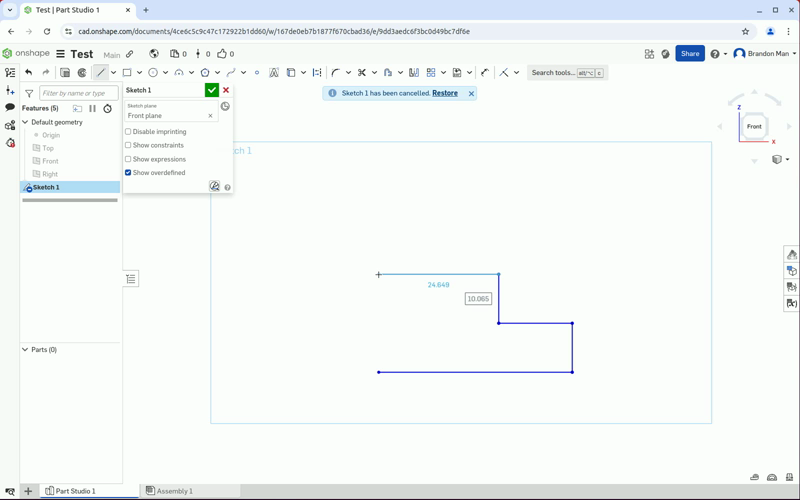
click(378, 274)
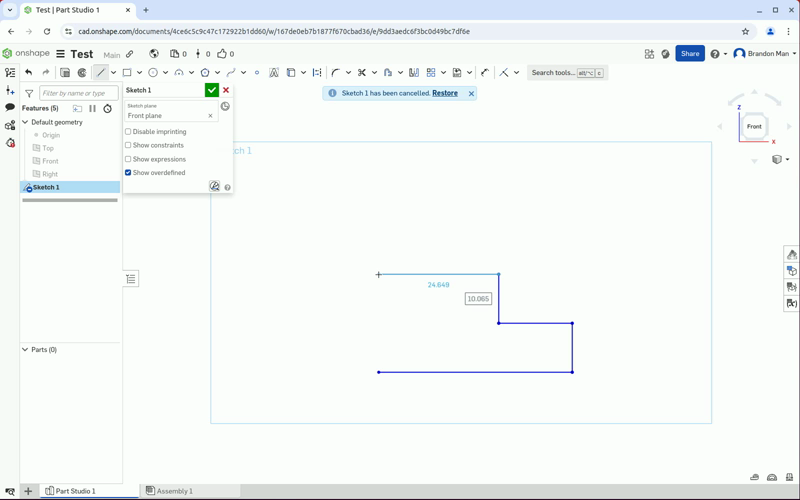
key_up(shift)
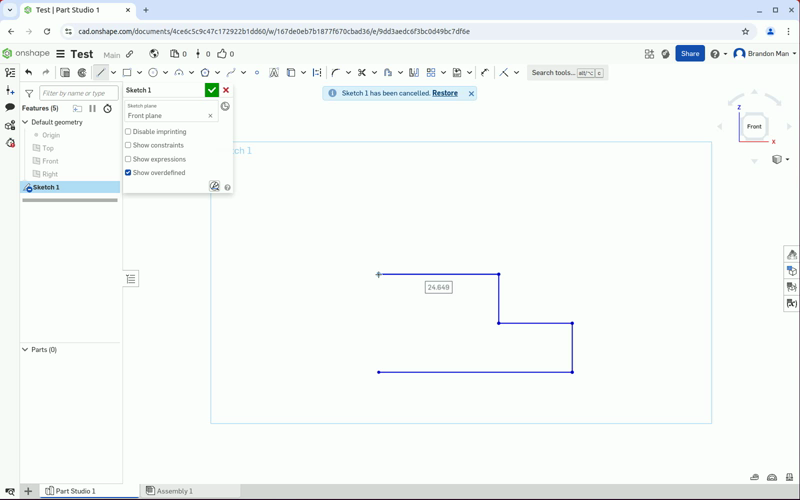
key_down(shift)
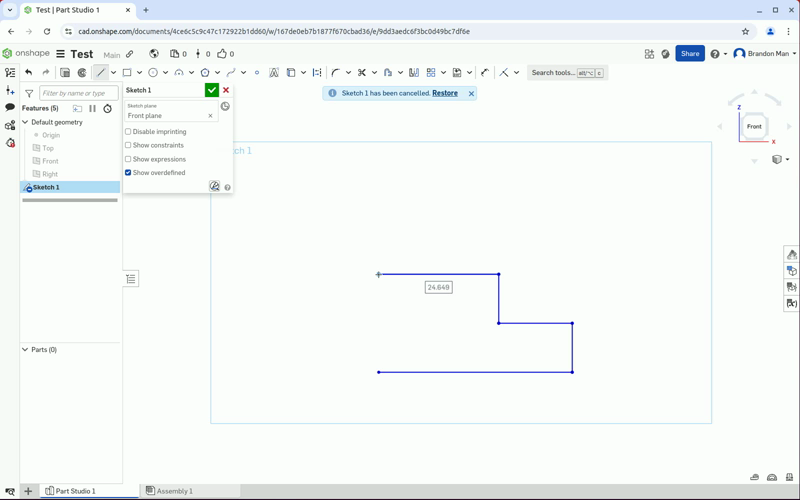
mouse_move(378, 372)
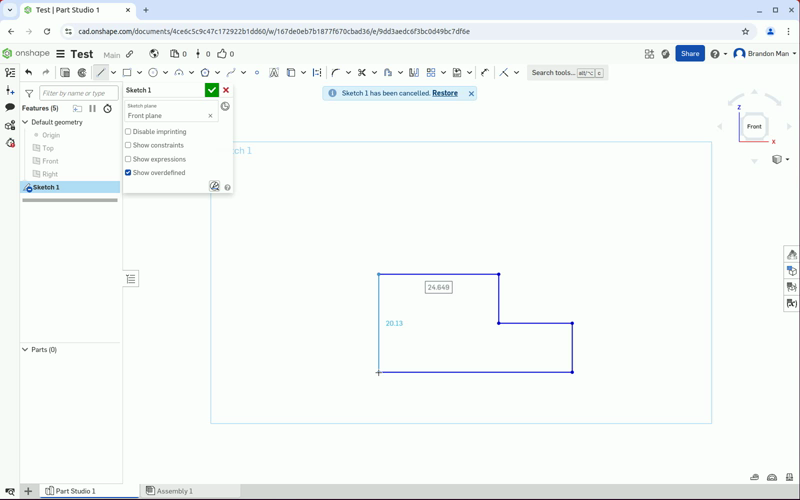
key_up(shift)
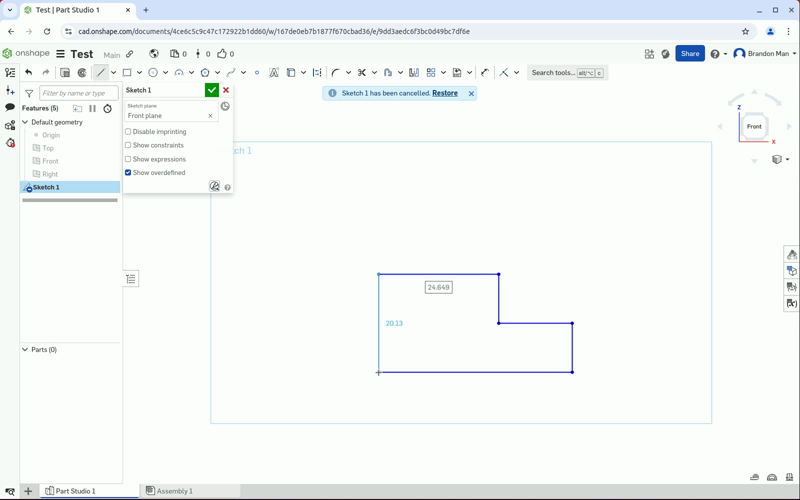
click(378, 372)
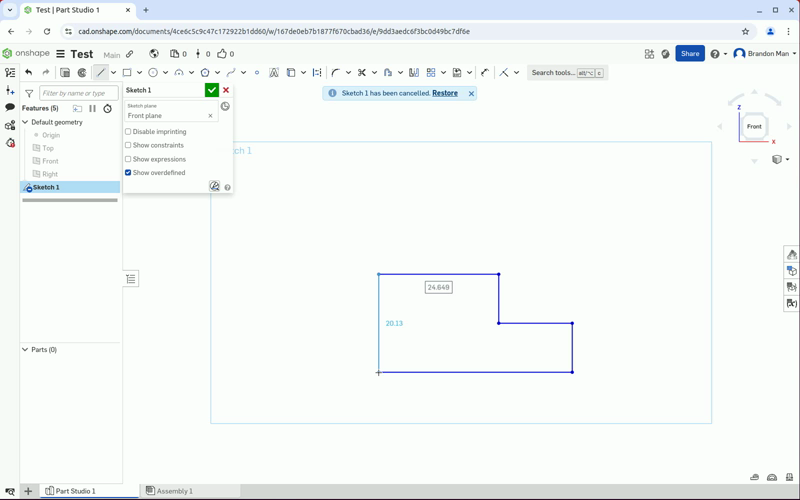
key(esc)
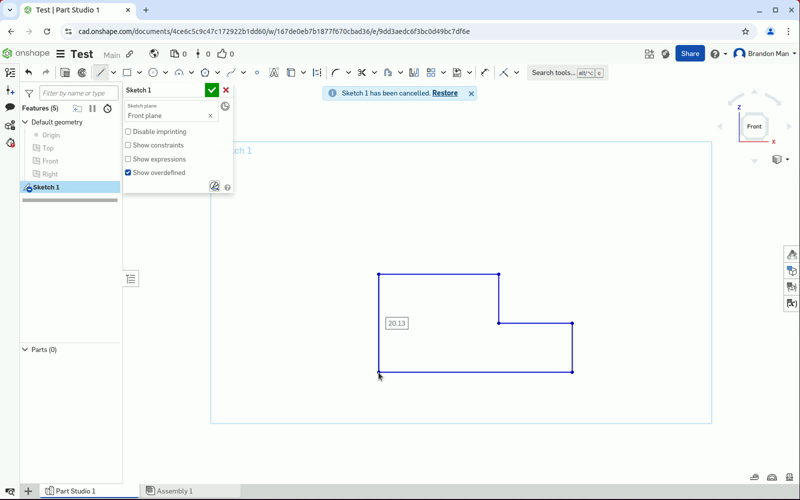
mouse_move(433, 334)
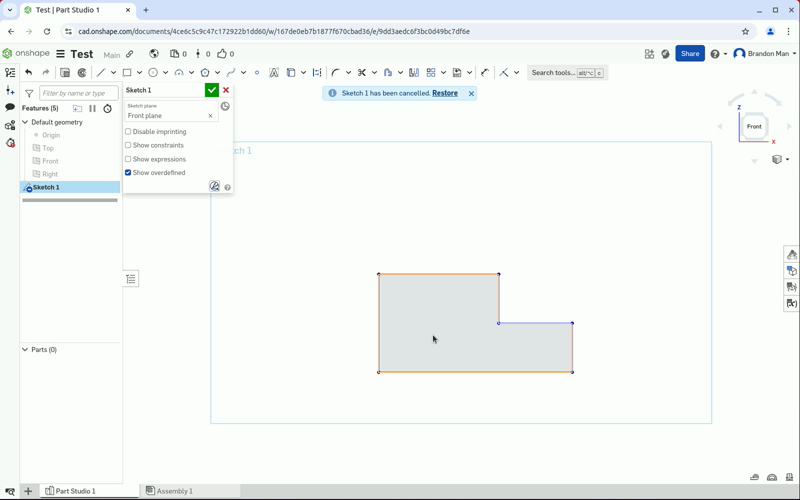
click(433, 334)
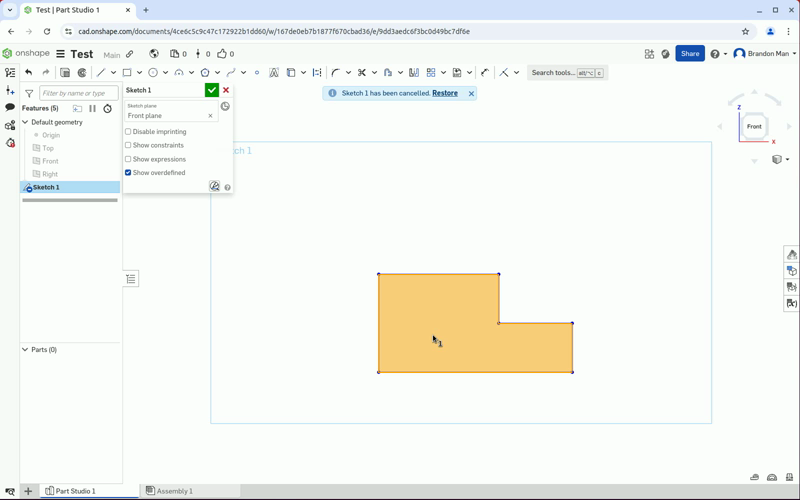
mouse_move(73, 352)
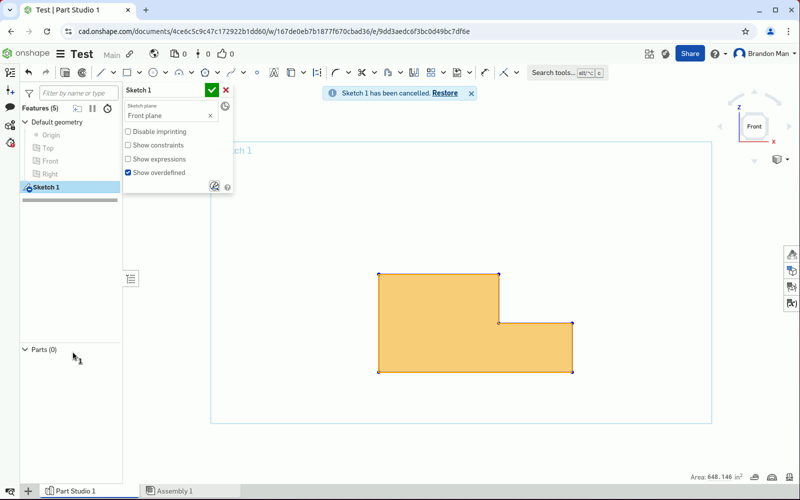
key(shift+y)
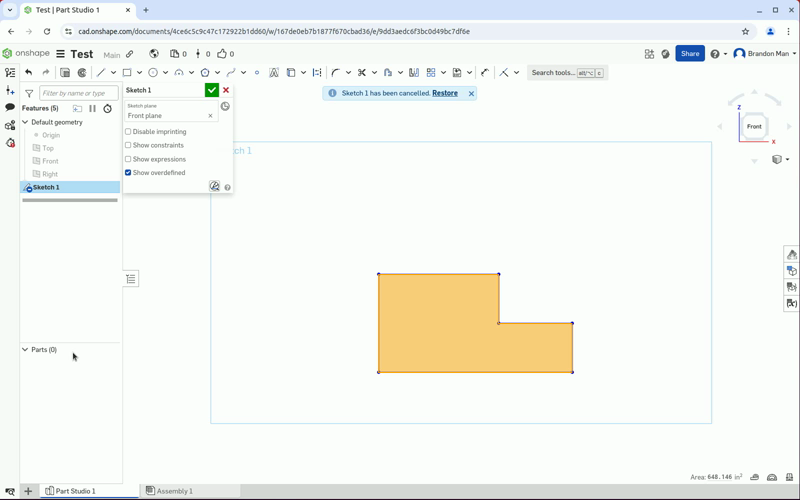
key(shift+e)
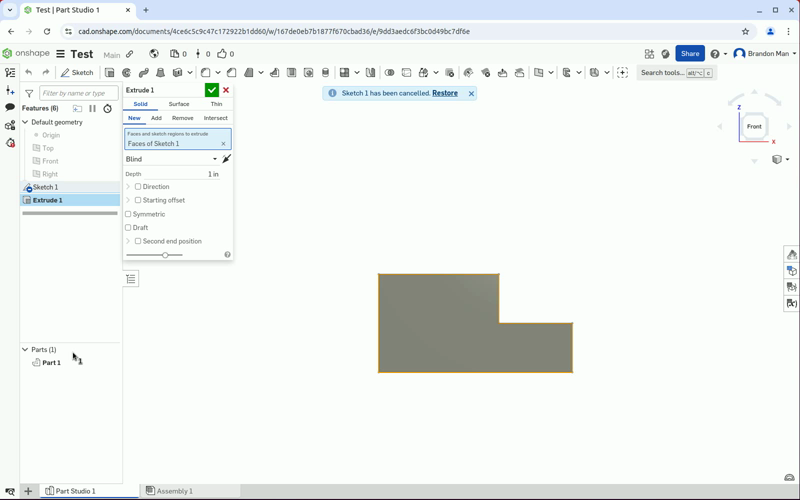
mouse_move(143, 106)
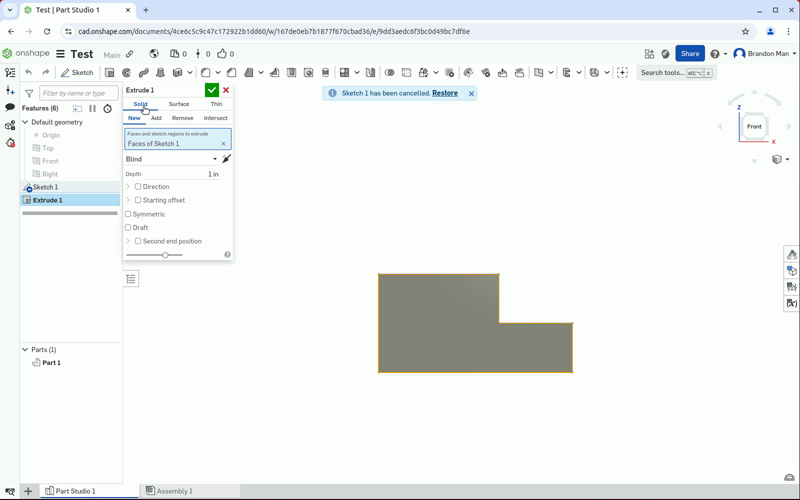
click(143, 106)
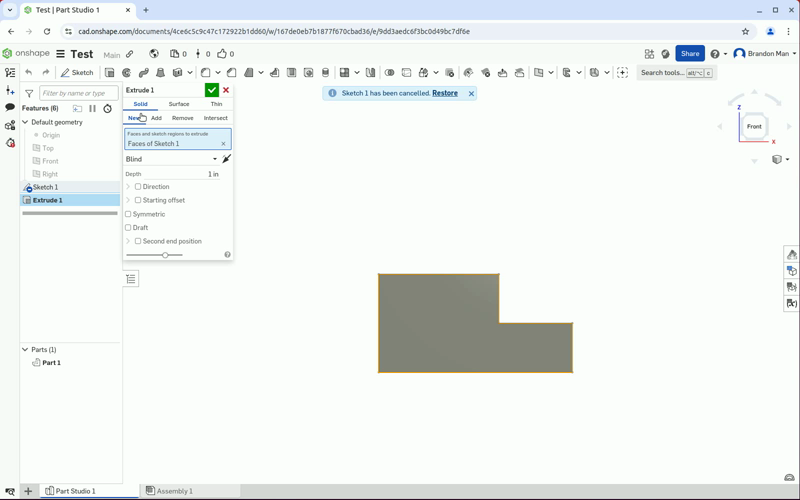
mouse_move(137, 120)
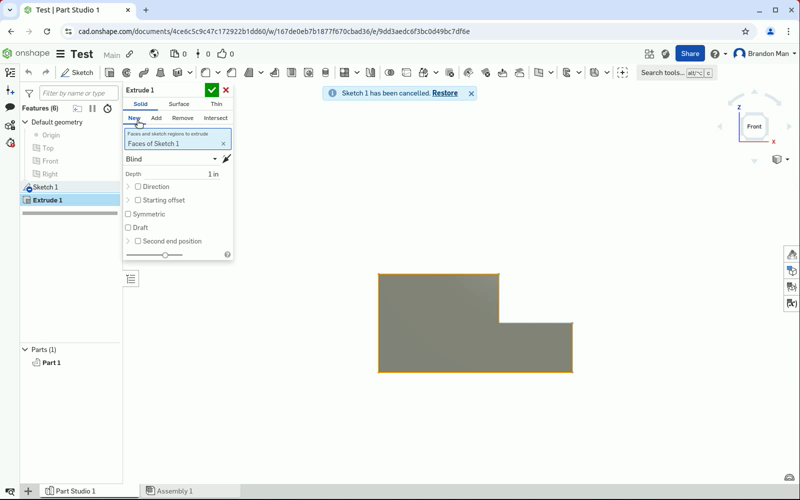
click(137, 120)
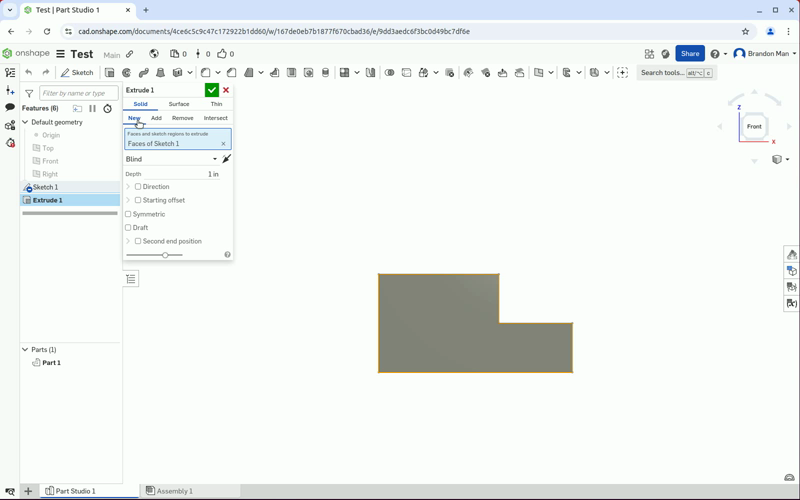
key(tab, 4)
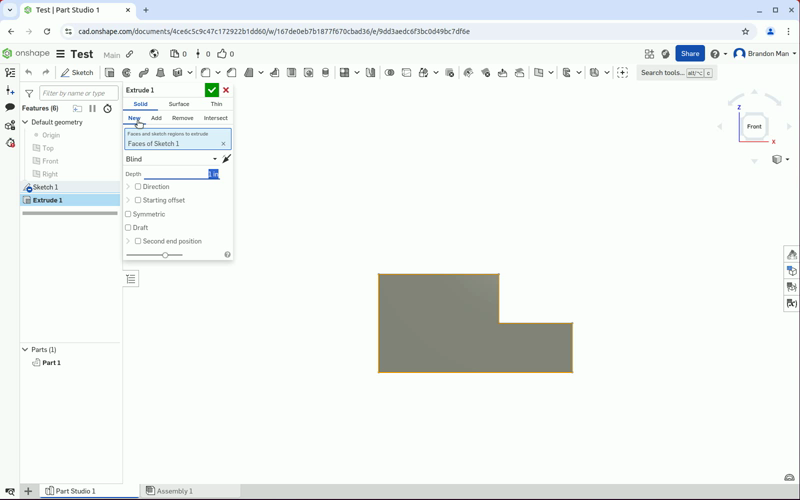
text(-19.979)
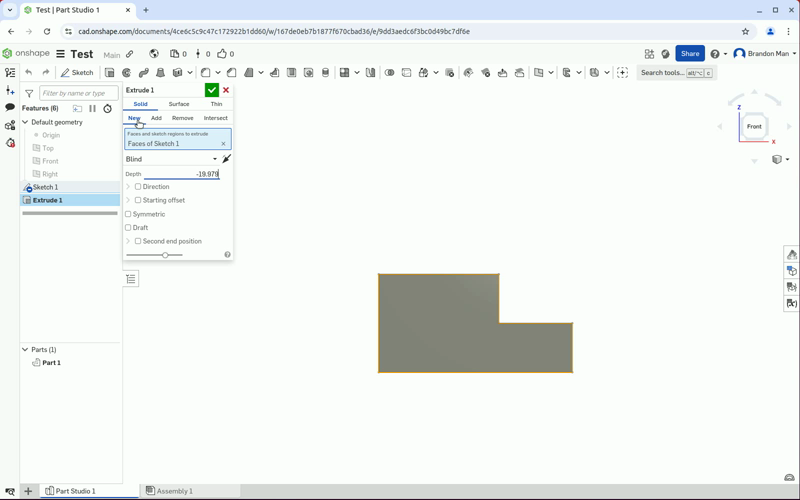
key(enter)
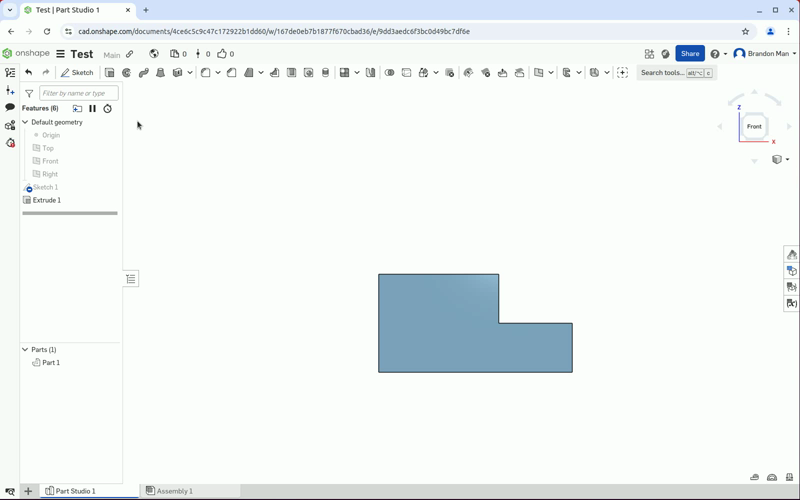
key(shift+h)
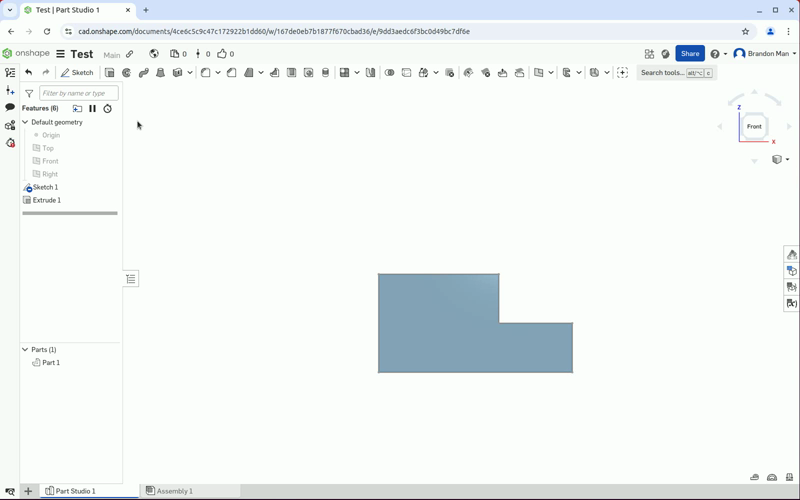
key(shift+h)
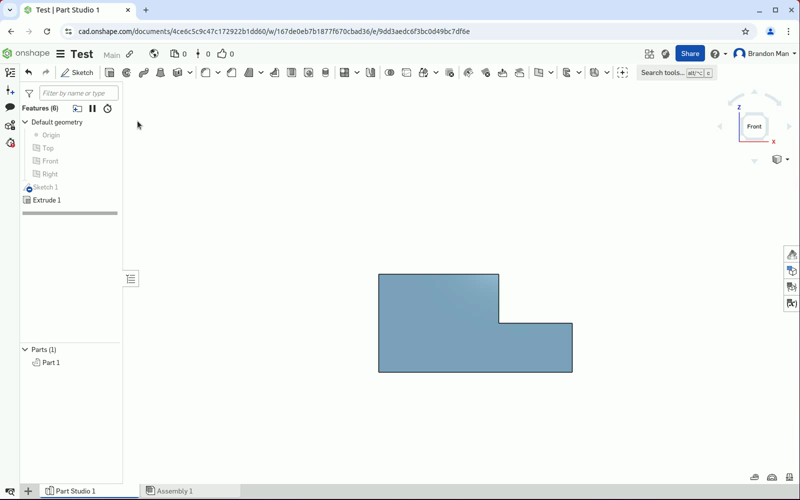
mouse_move(73, 189)
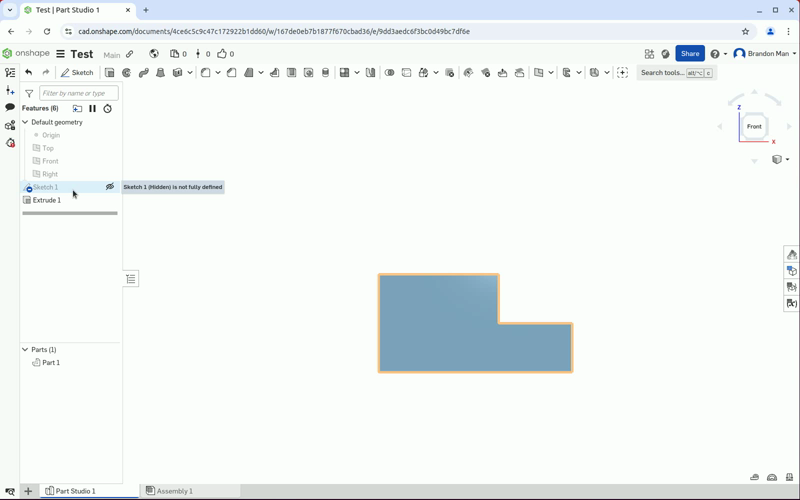
click(73, 189)
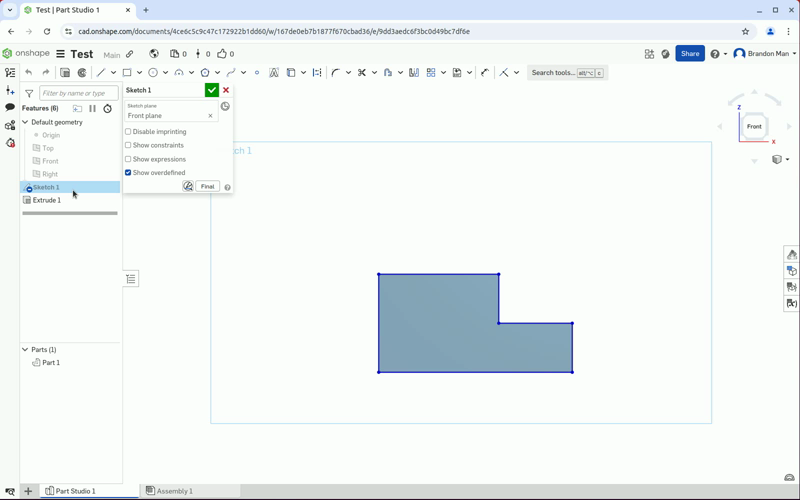
mouse_move(229, 92)
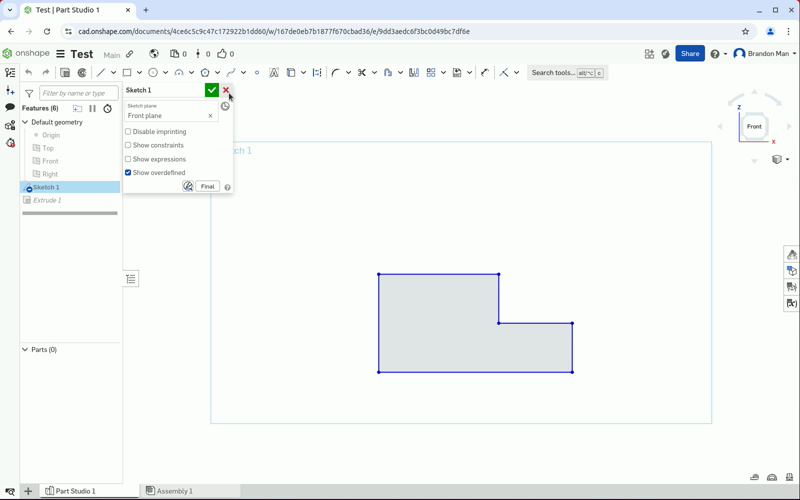
click(229, 92)
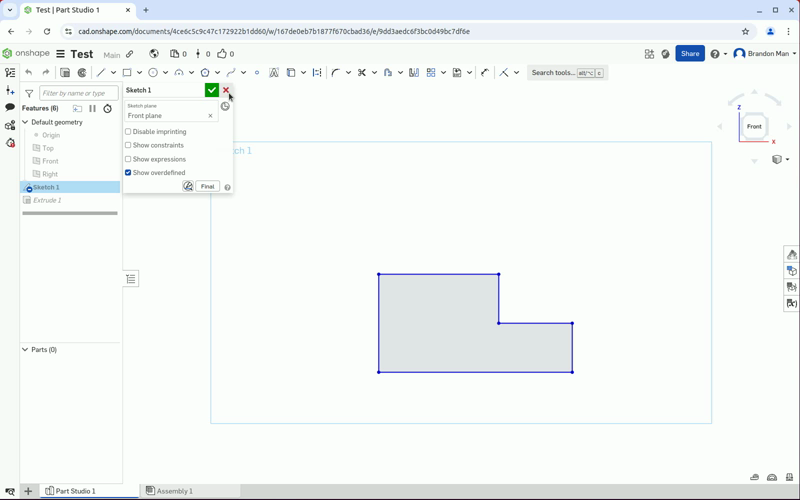
key(shift+s)
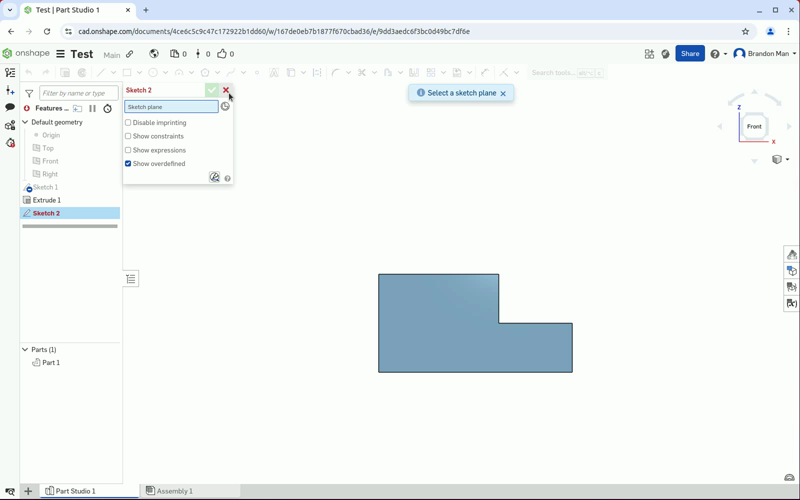
mouse_move(73, 163)
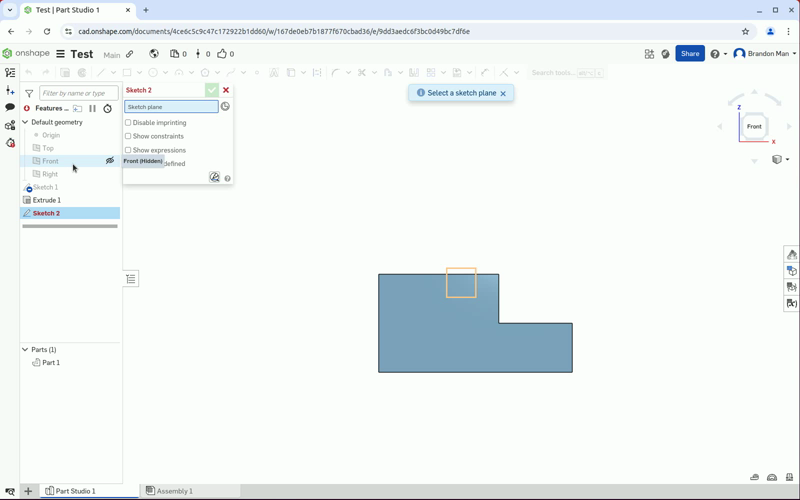
click(73, 163)
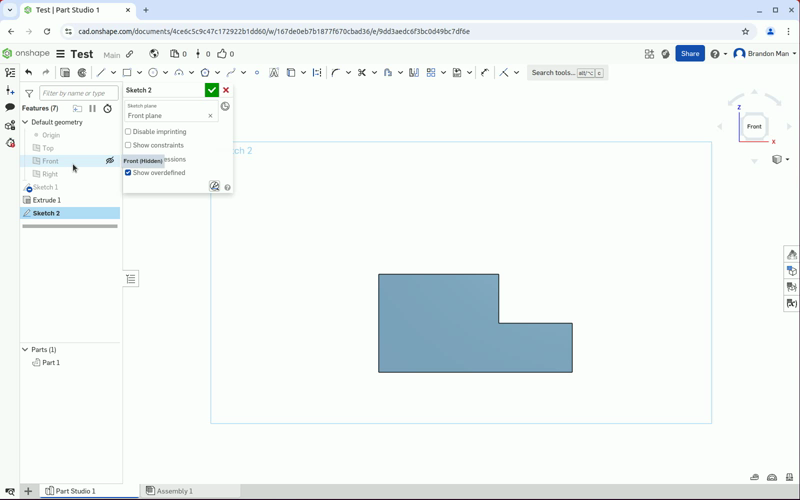
mouse_move(73, 352)
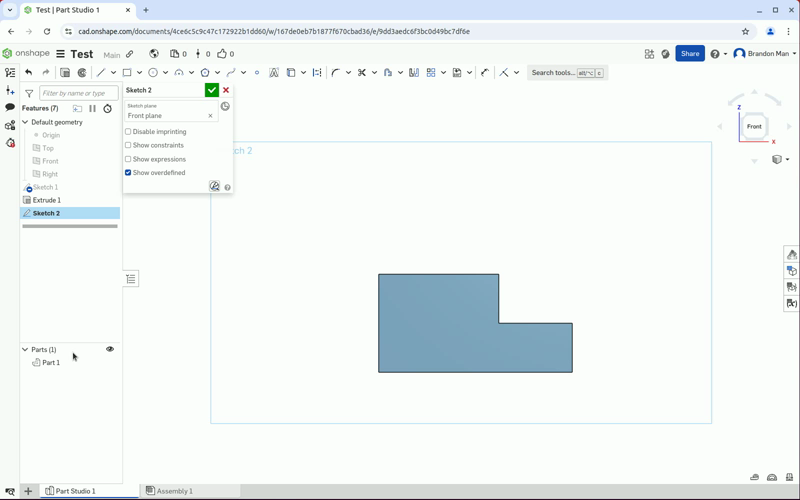
key(y)
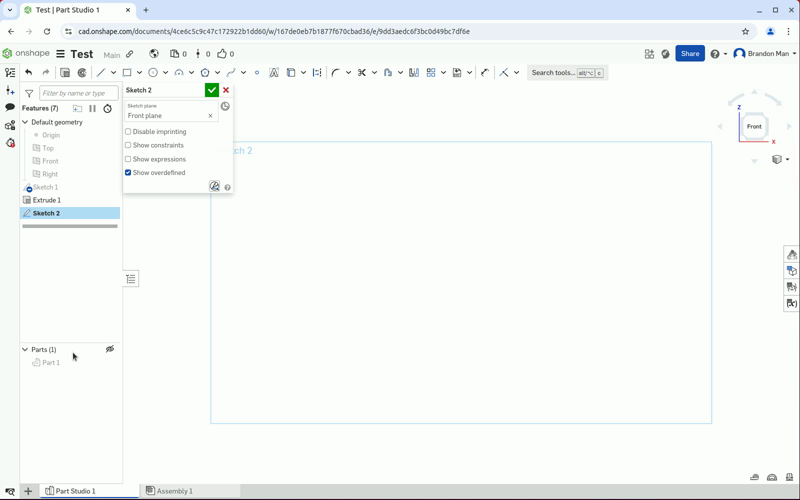
key(l)
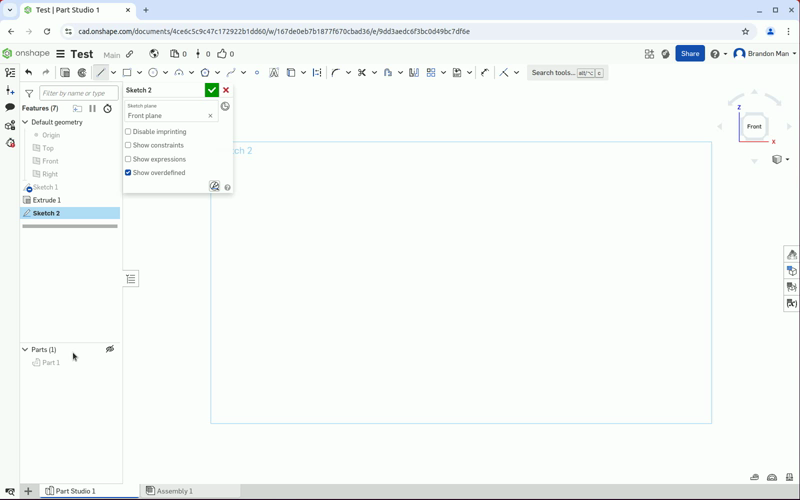
key_down(shift)
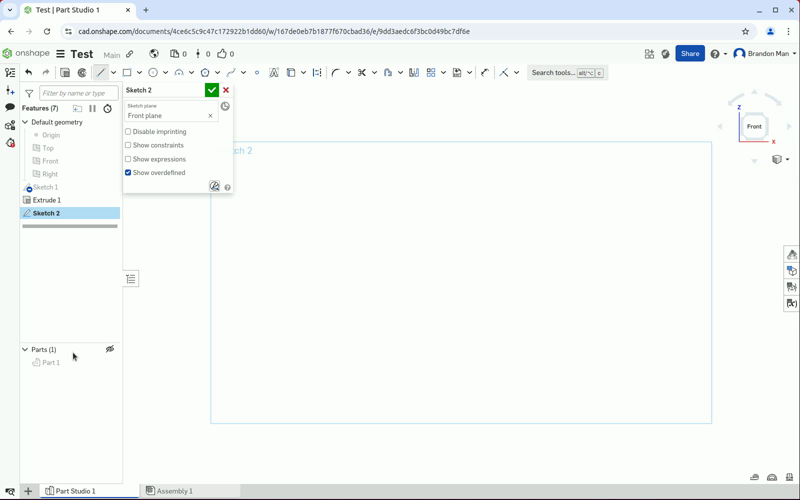
mouse_move(378, 372)
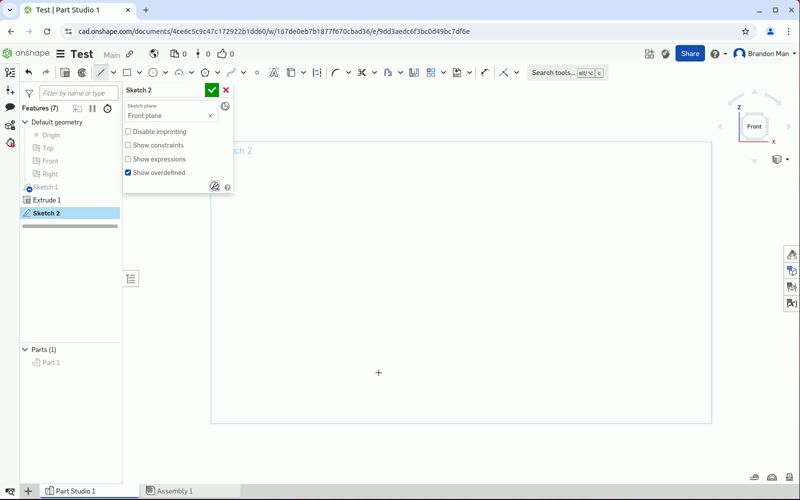
click(378, 372)
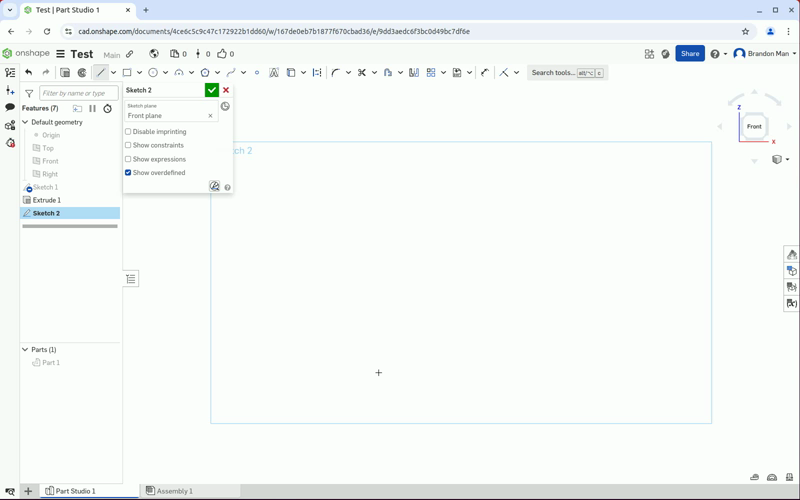
key_up(shift)
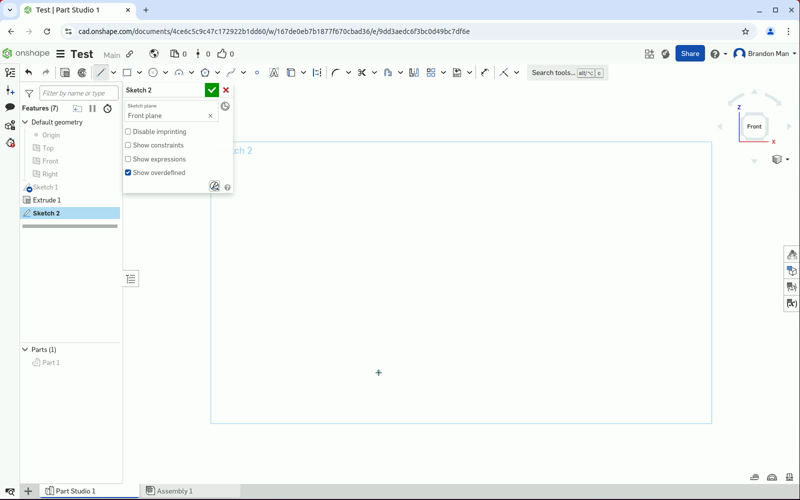
key_down(shift)
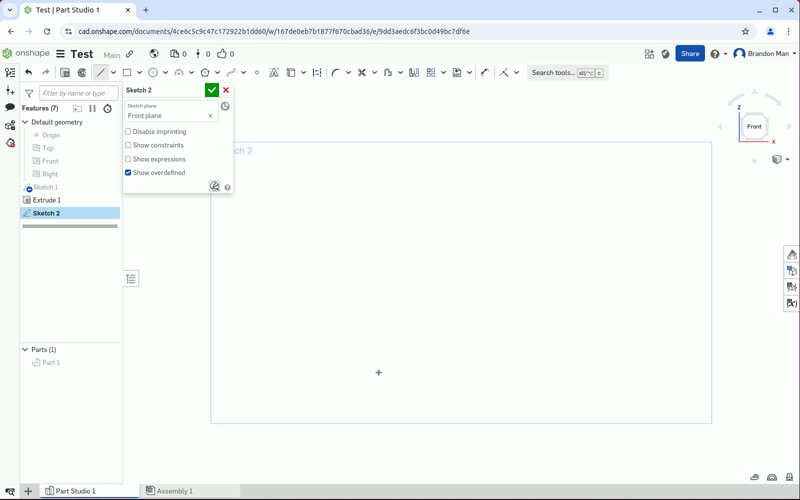
mouse_move(572, 372)
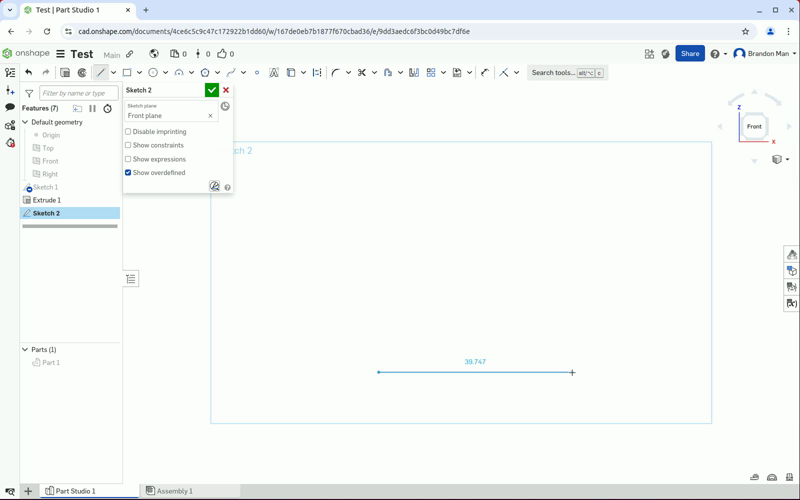
click(572, 372)
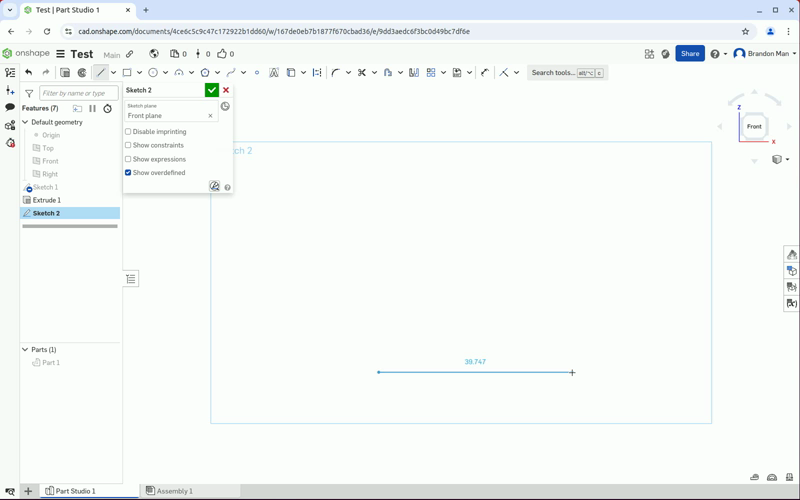
key_up(shift)
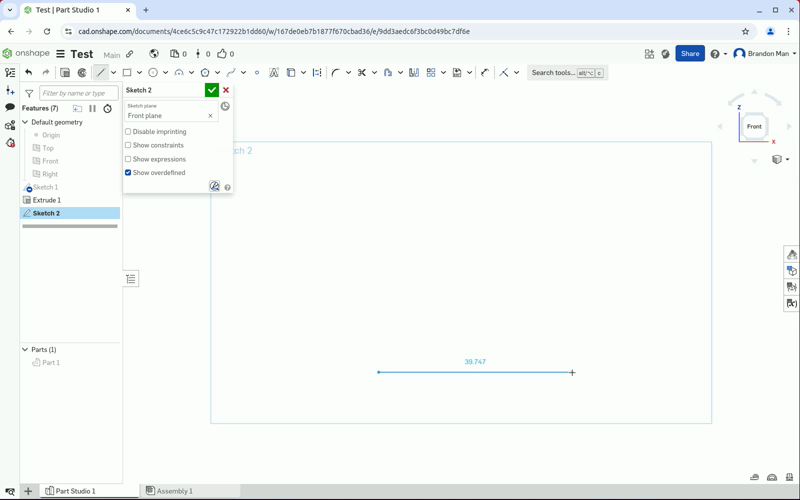
key_down(shift)
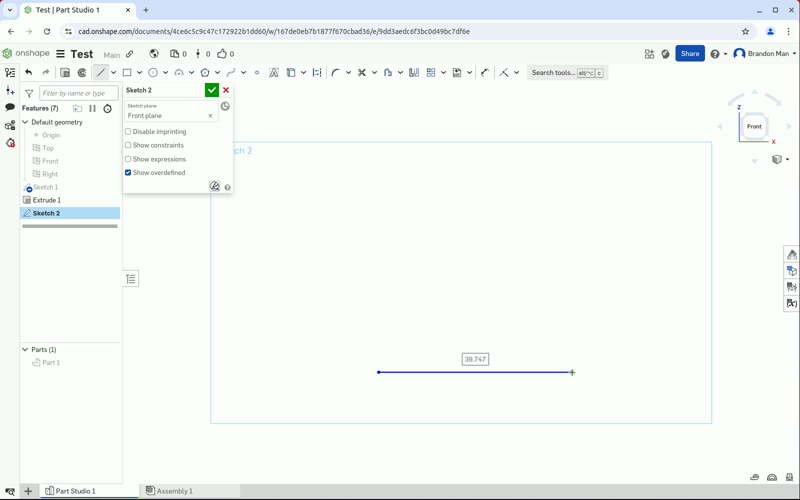
mouse_move(589, 372)
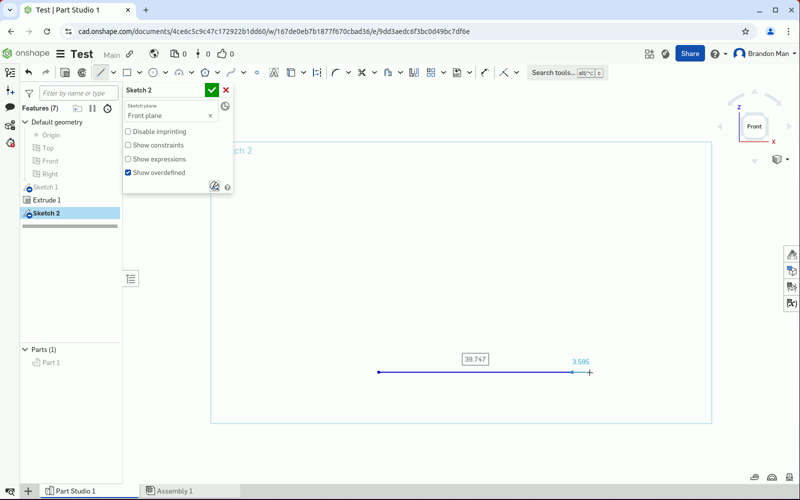
mouse_move(572, 323)
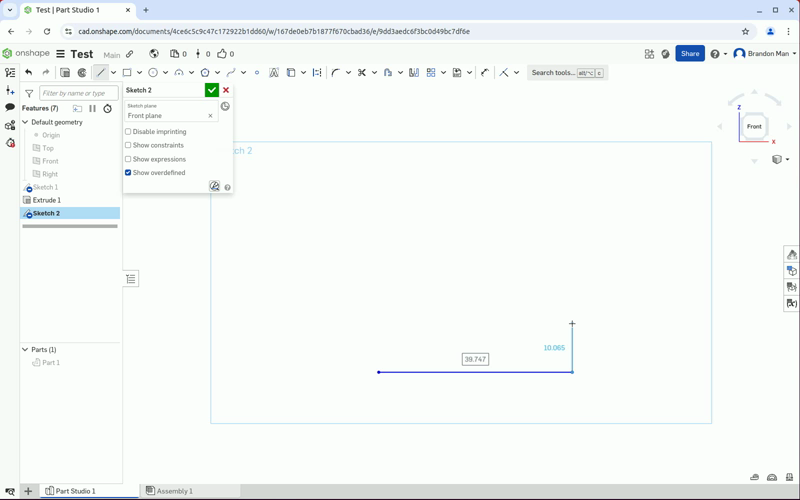
click(572, 323)
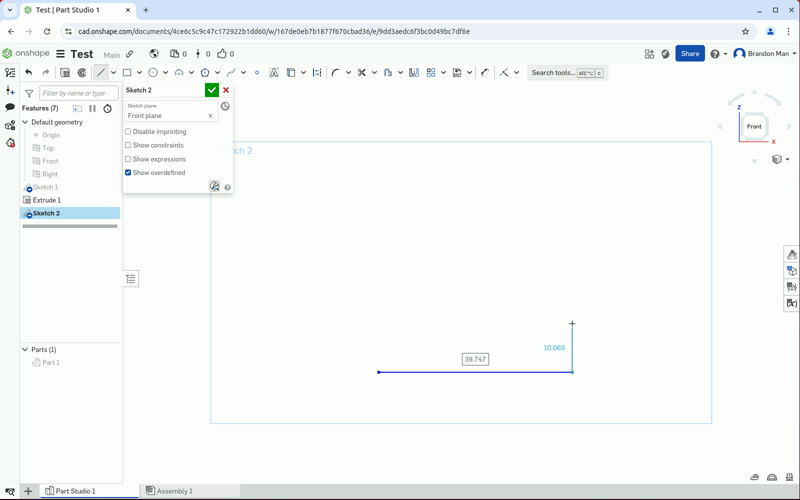
key_up(shift)
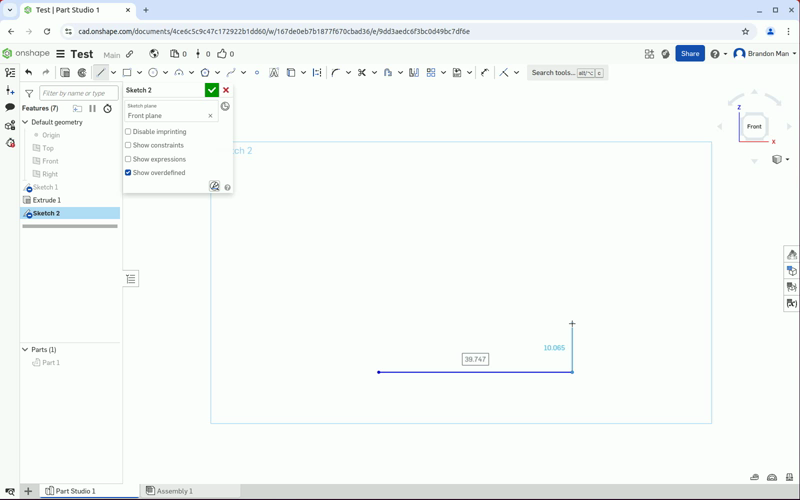
key_down(shift)
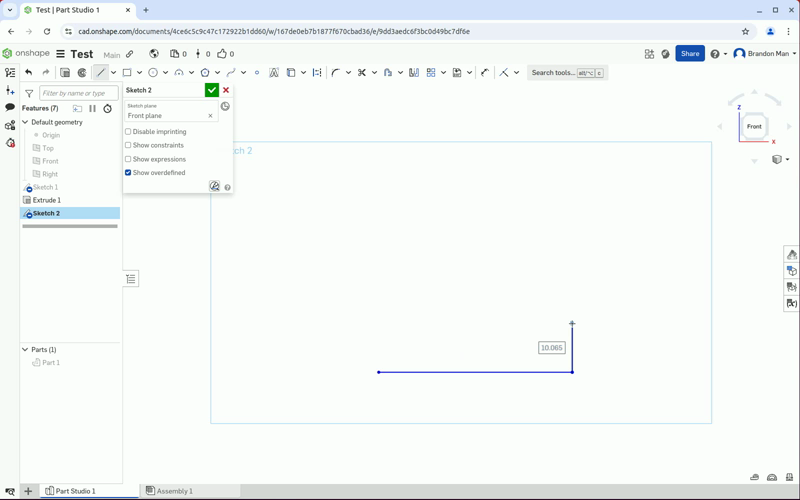
mouse_move(378, 323)
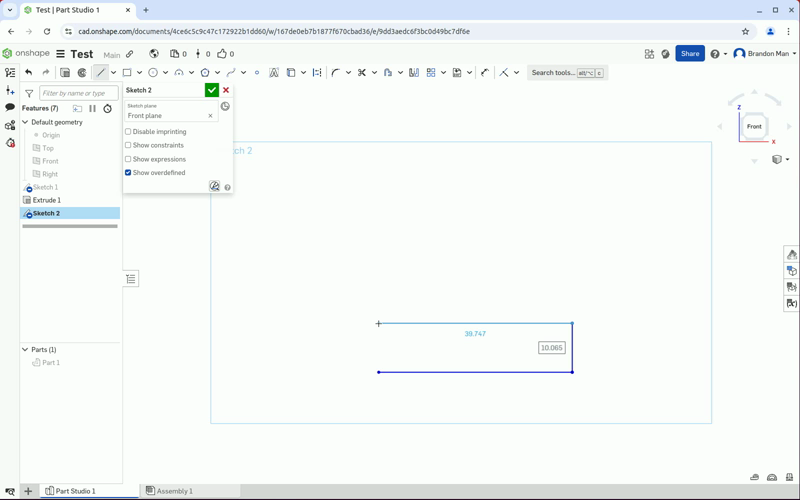
click(378, 323)
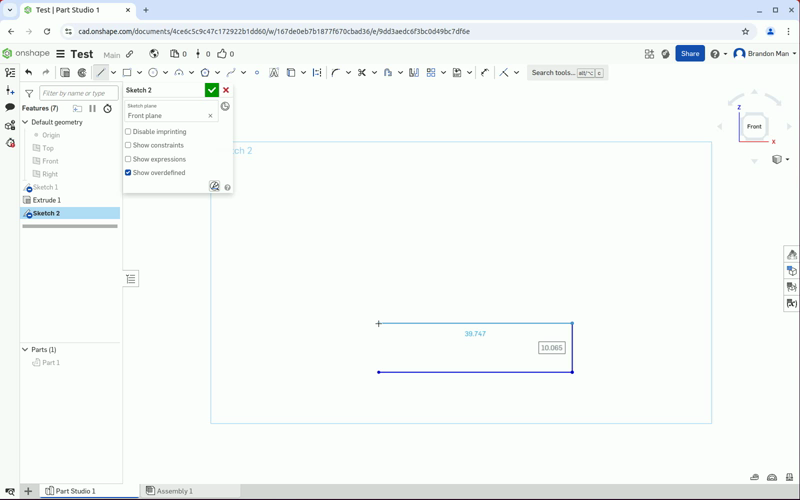
key_up(shift)
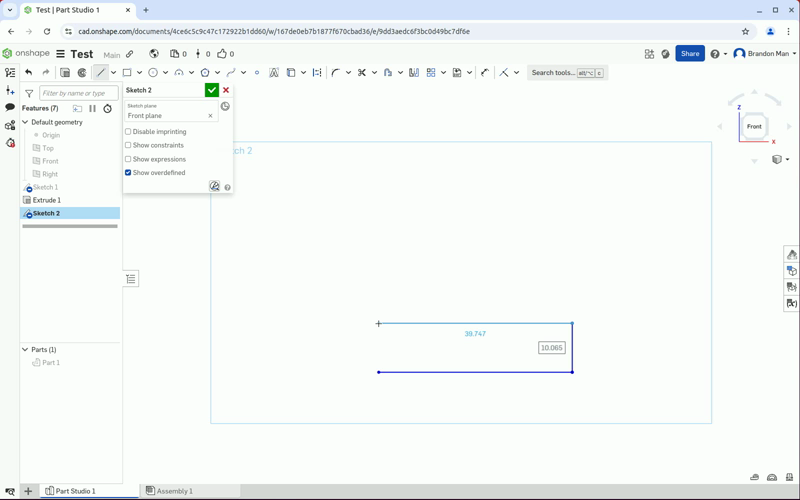
mouse_move(408, 323)
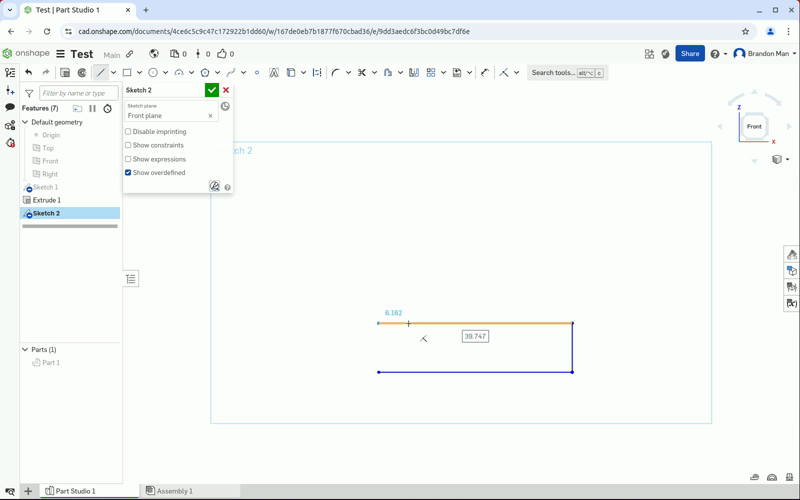
key_down(shift)
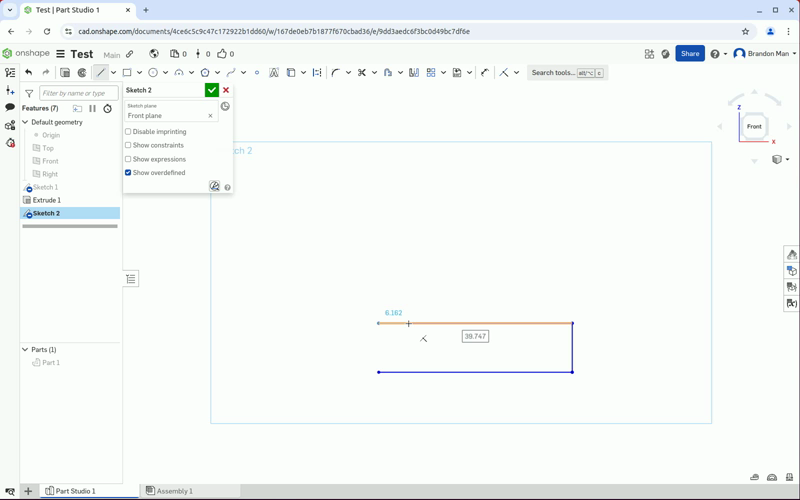
mouse_move(378, 372)
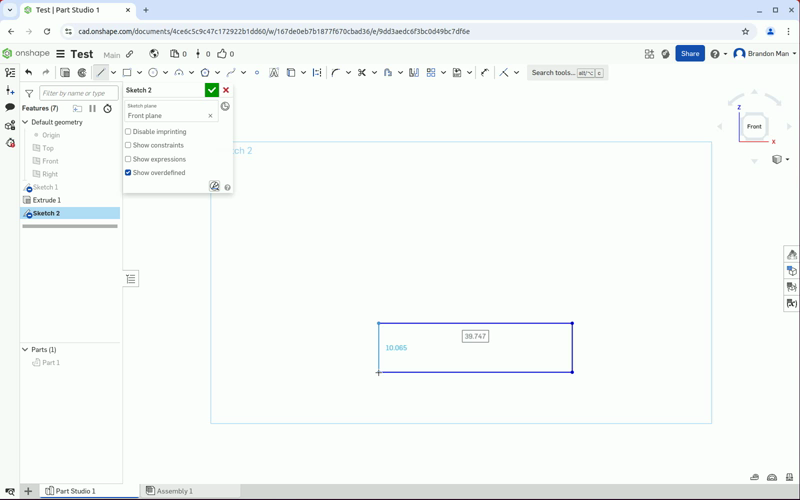
key_up(shift)
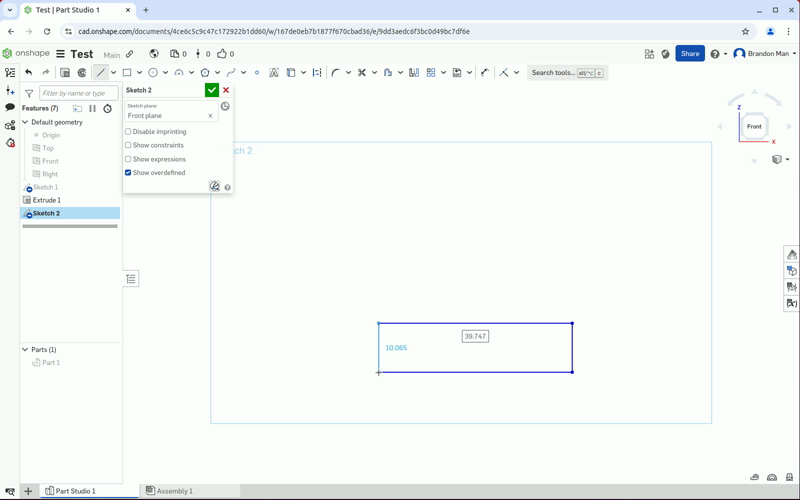
click(378, 372)
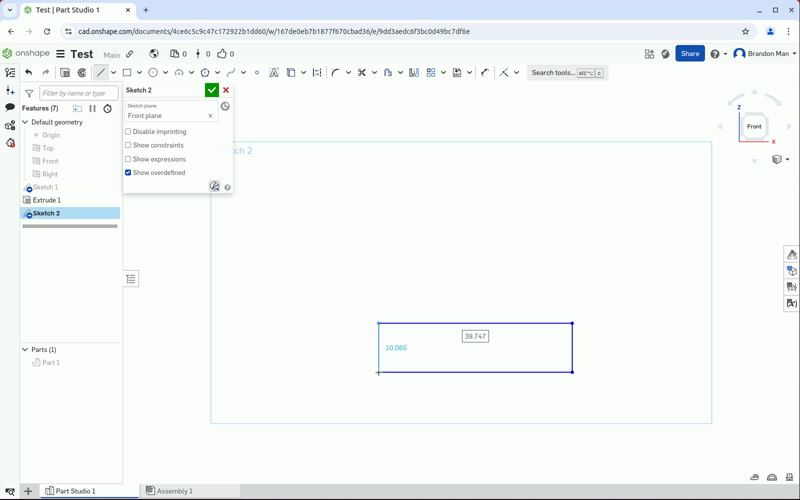
key(esc)
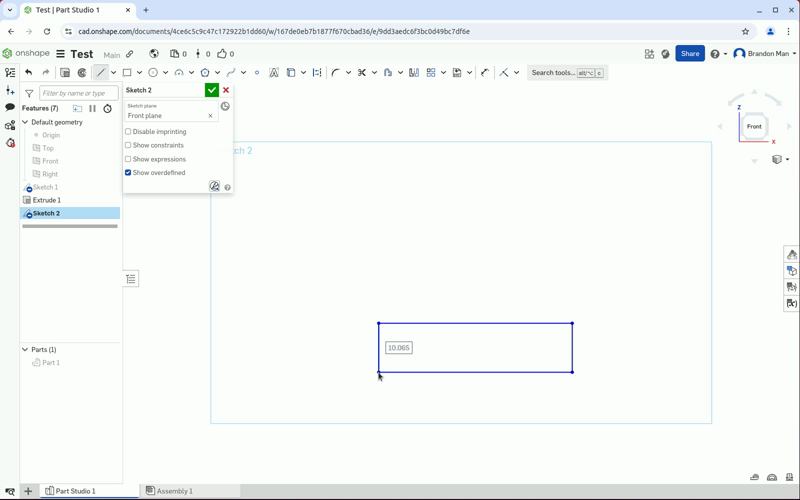
mouse_move(438, 360)
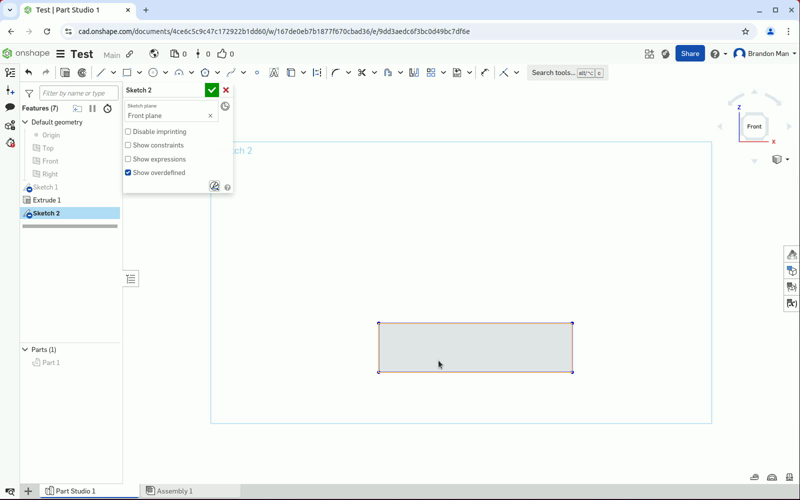
click(438, 360)
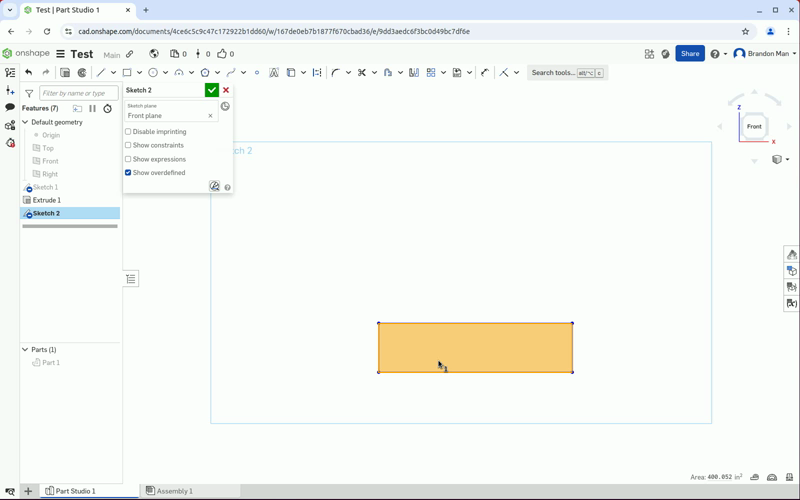
mouse_move(73, 352)
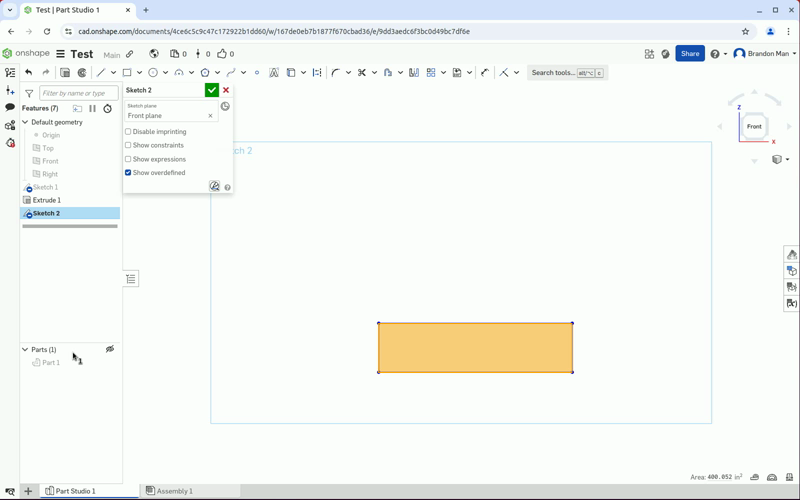
key(shift+y)
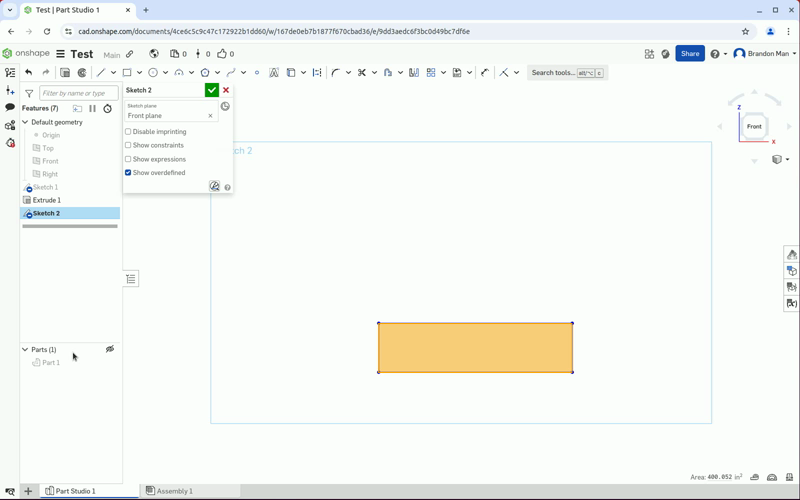
key(shift+e)
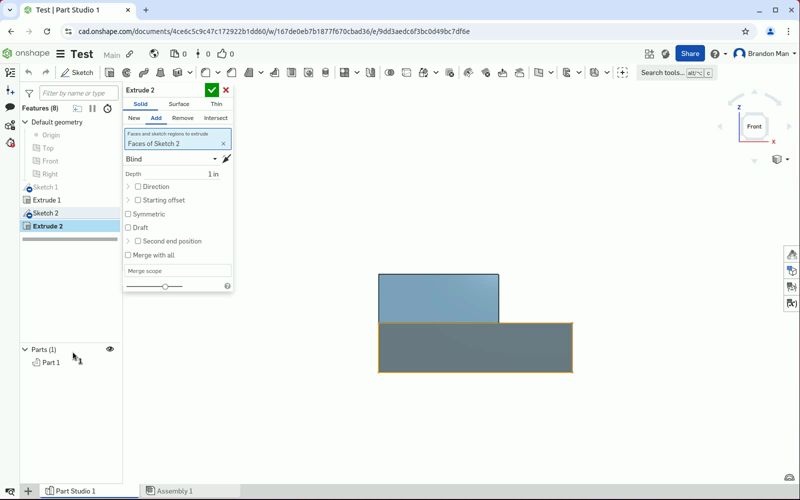
mouse_move(143, 106)
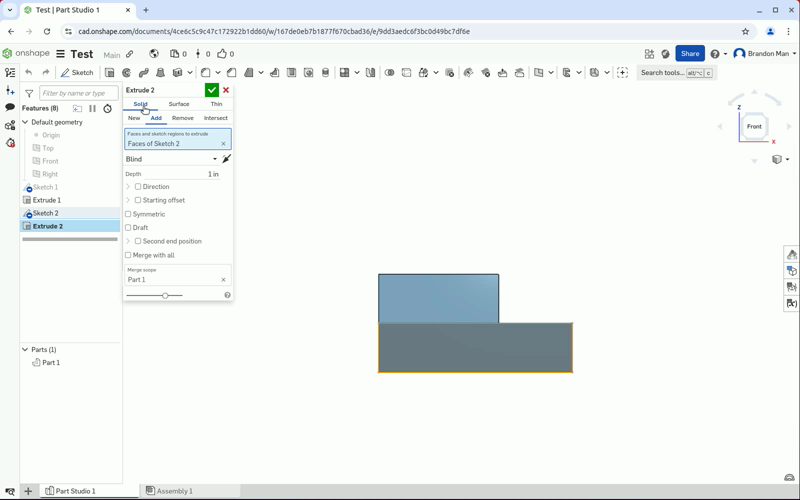
click(143, 106)
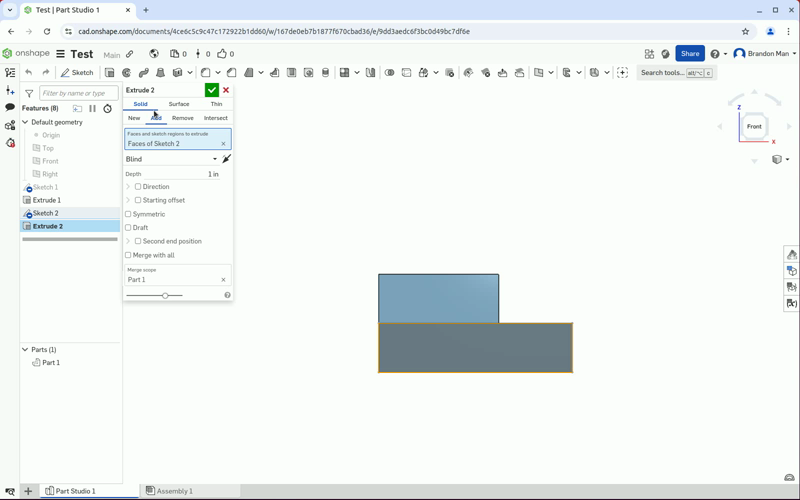
mouse_move(186, 120)
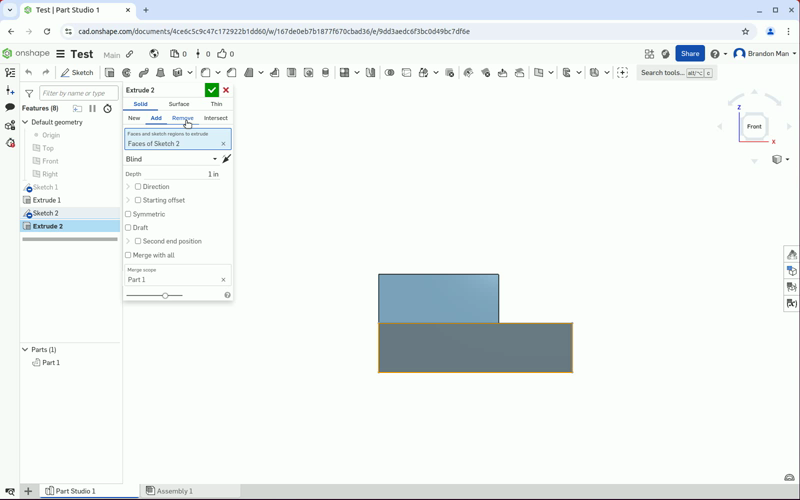
click(186, 120)
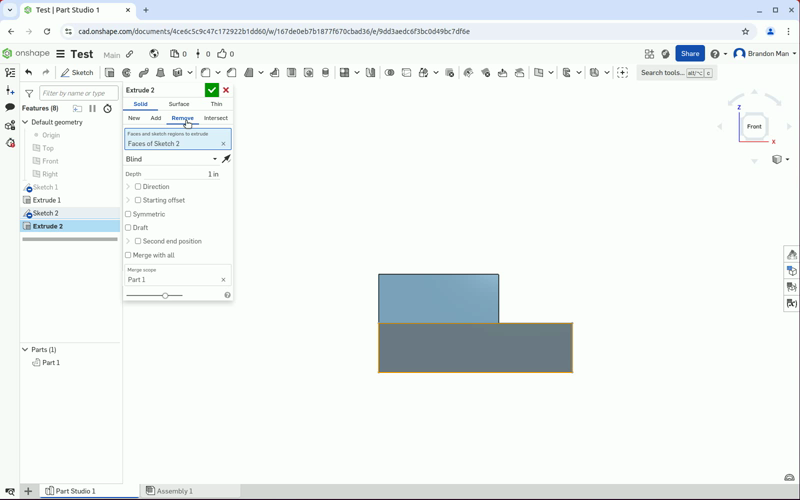
key(tab, 4)
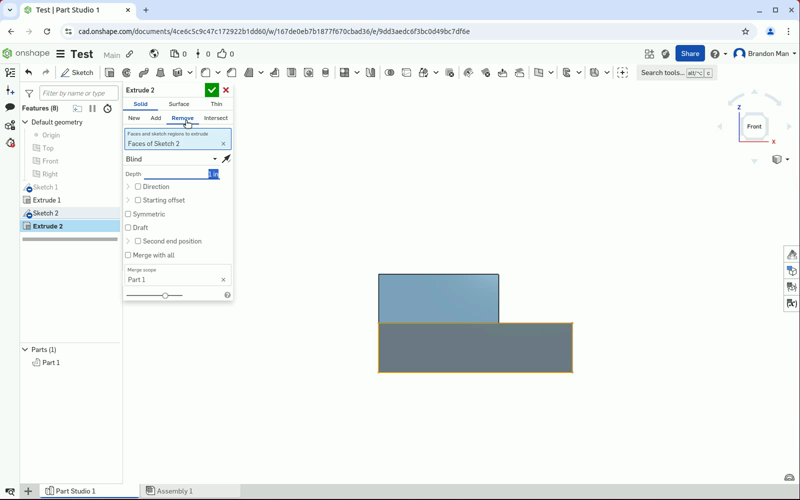
text(5.055)
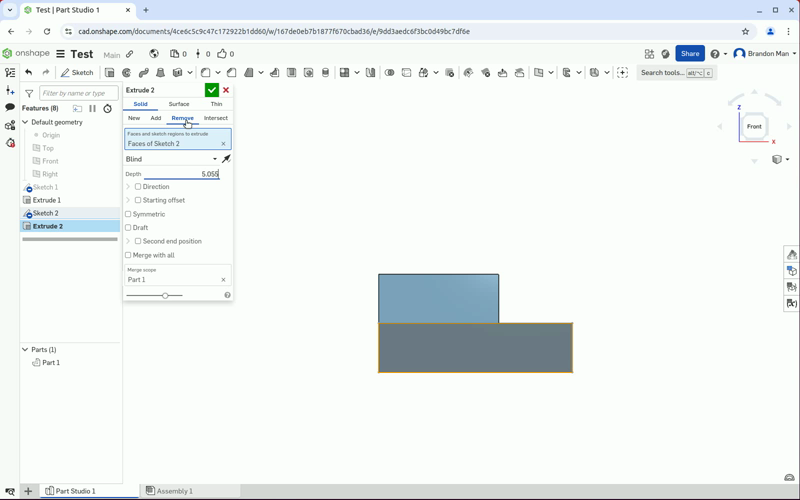
key(tab, 6)
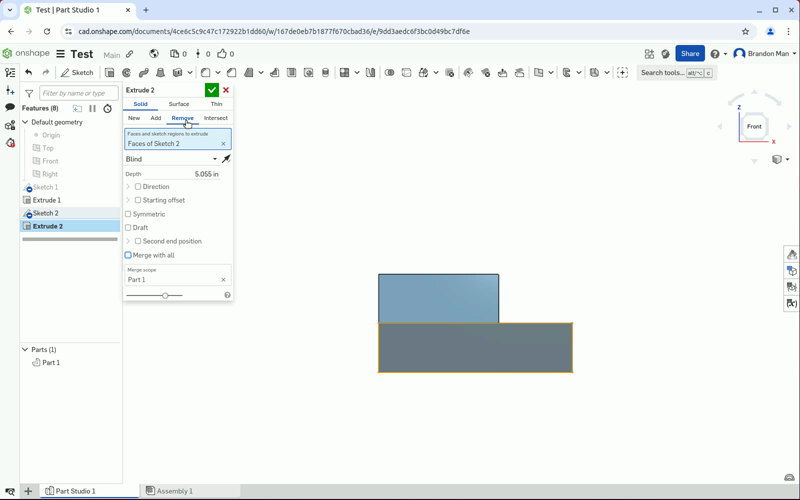
key(space)
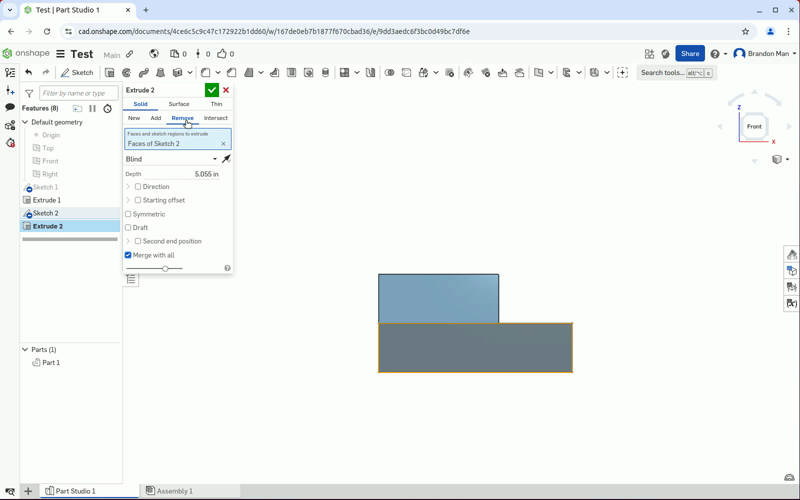
key(enter)
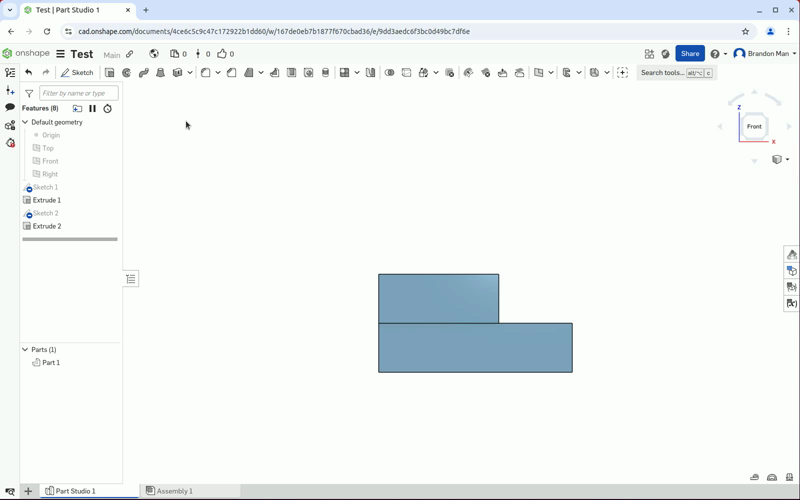
key(shift+h)
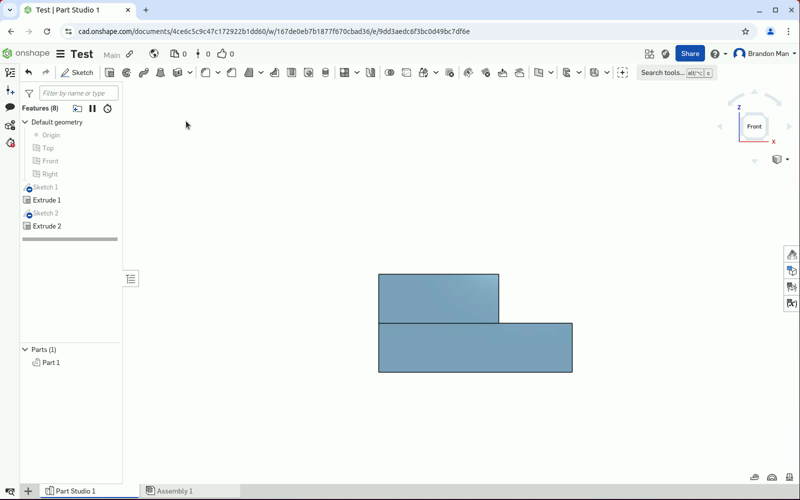
key(shift+h)
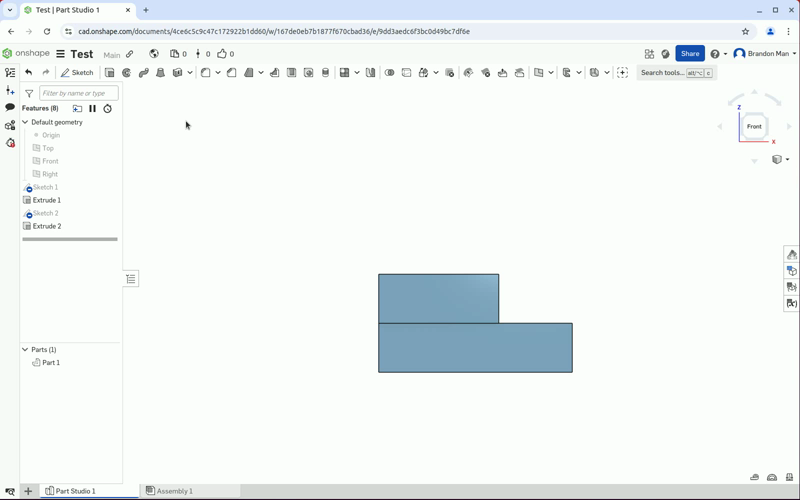
mouse_move(73, 189)
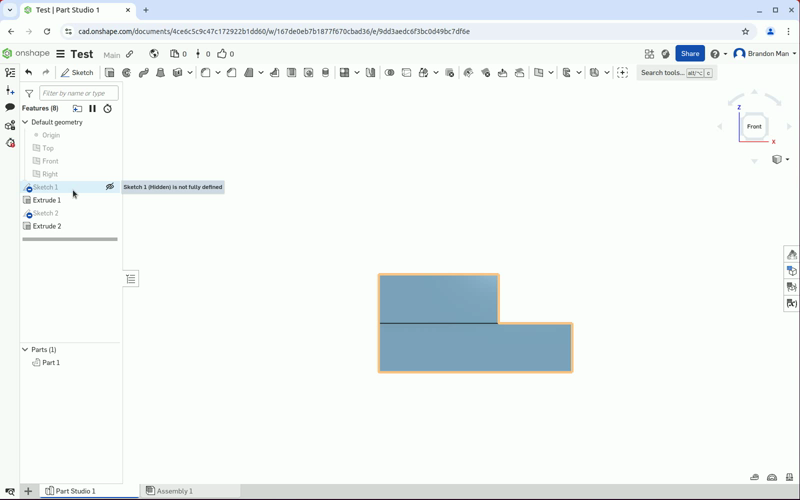
click(73, 189)
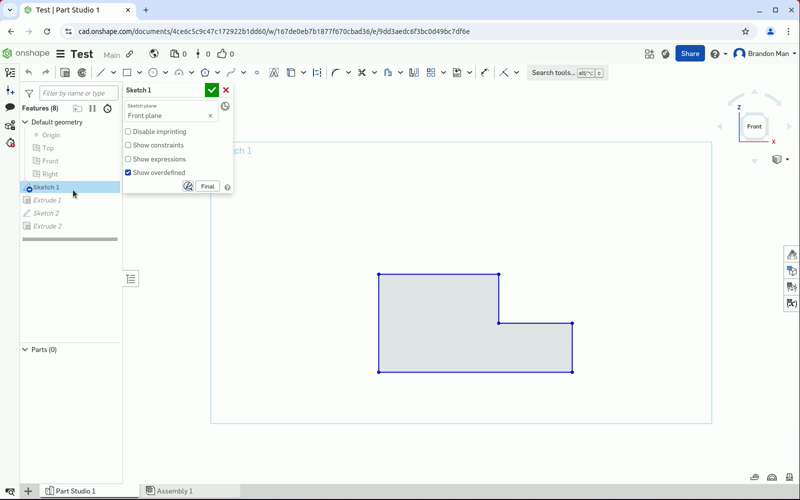
mouse_move(229, 92)
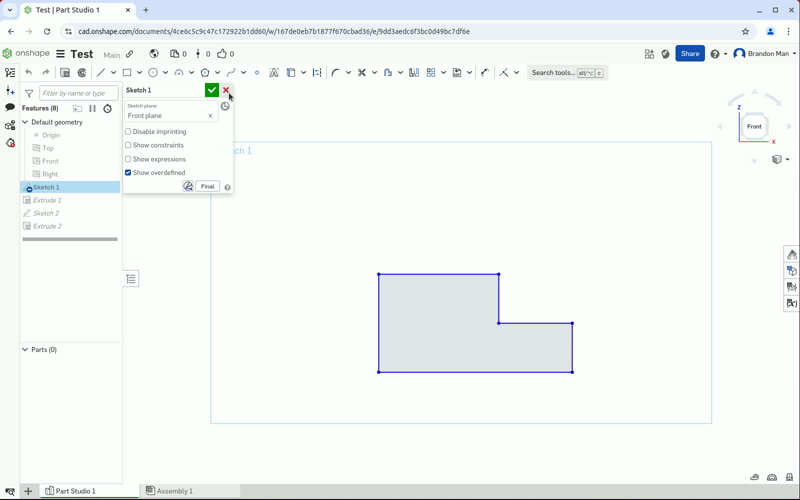
click(229, 92)
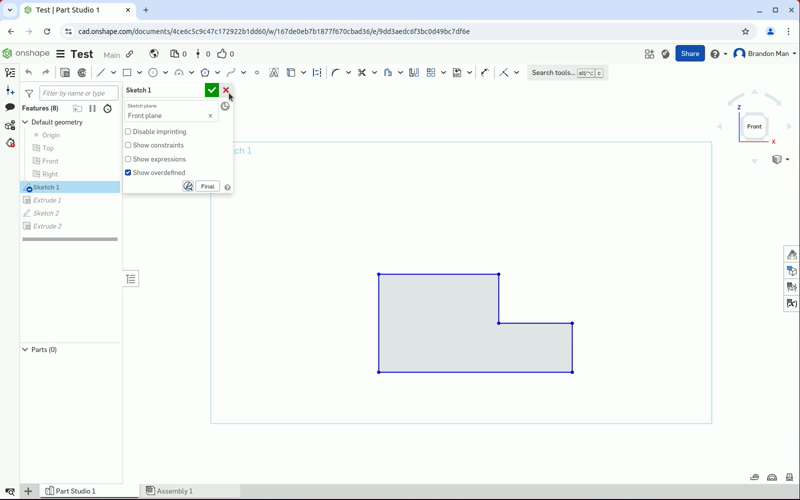
key(shift+s)
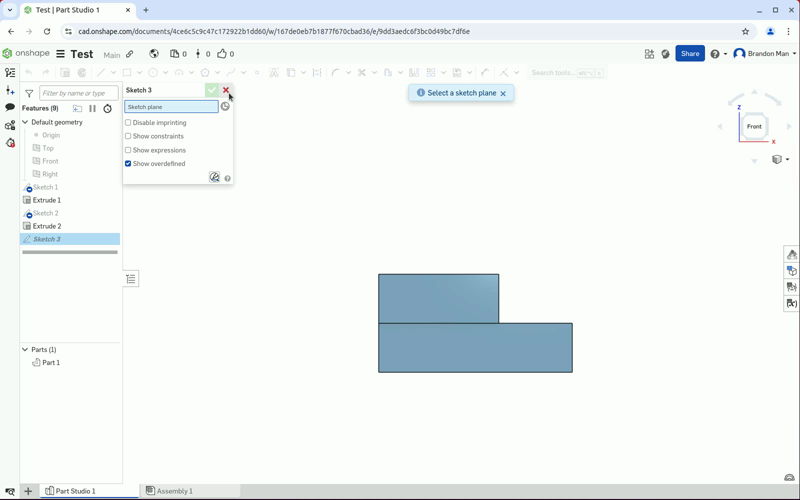
mouse_move(73, 163)
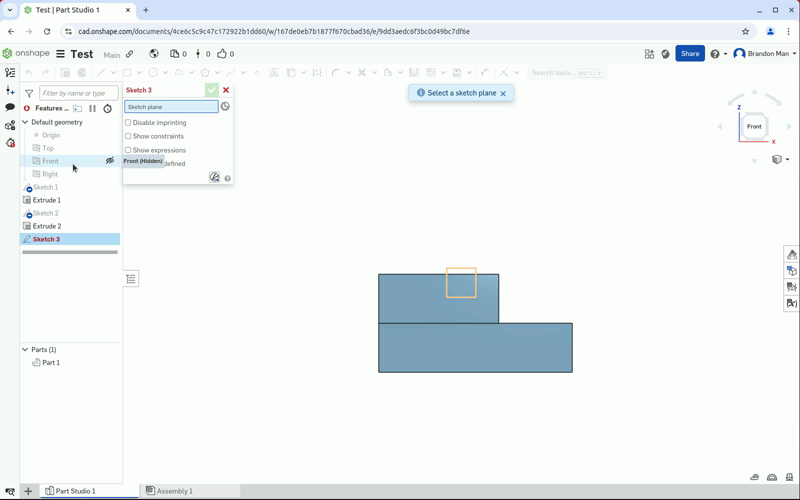
click(73, 163)
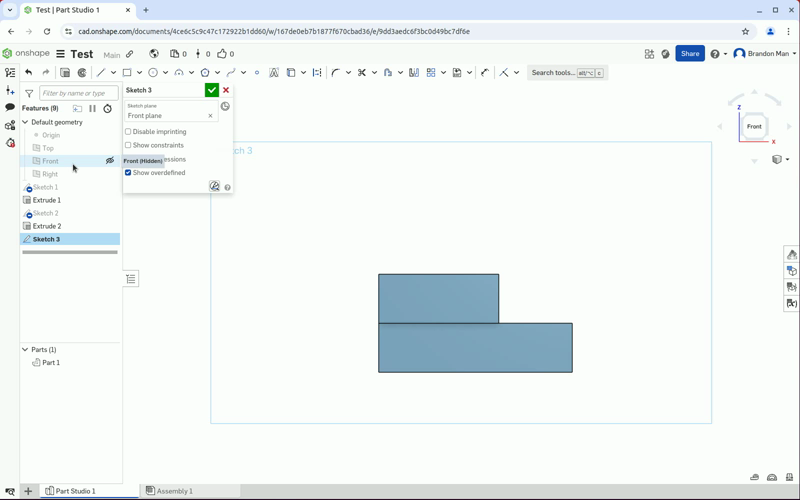
mouse_move(73, 352)
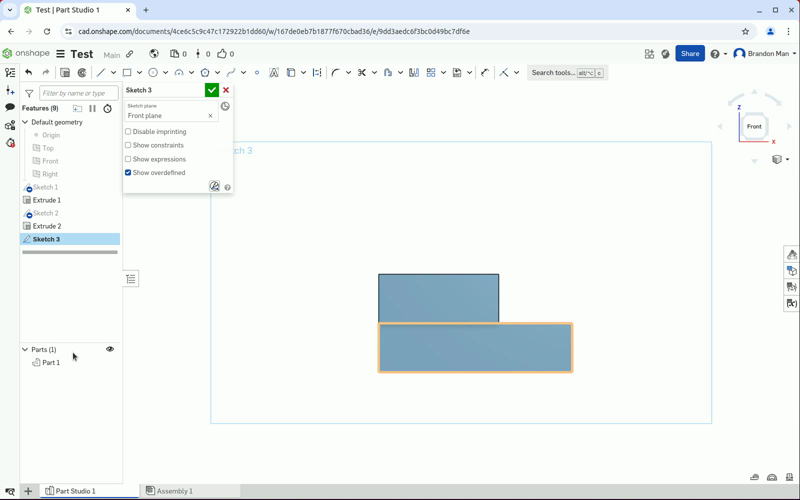
key(y)
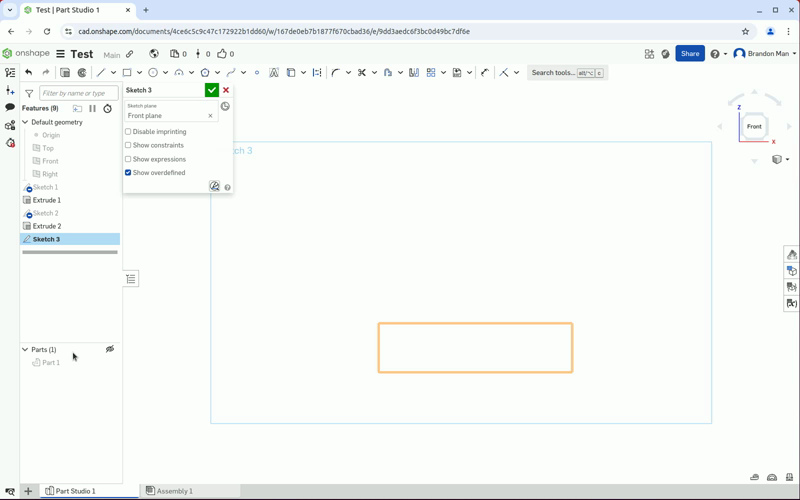
key(l)
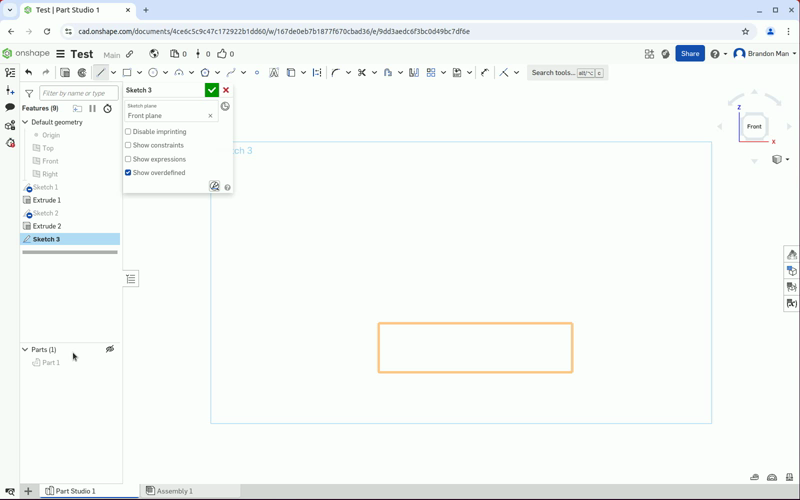
key_down(shift)
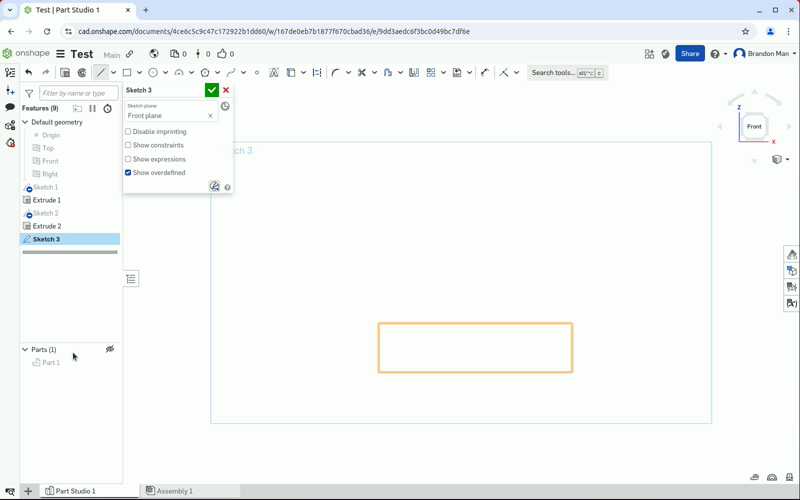
mouse_move(403, 299)
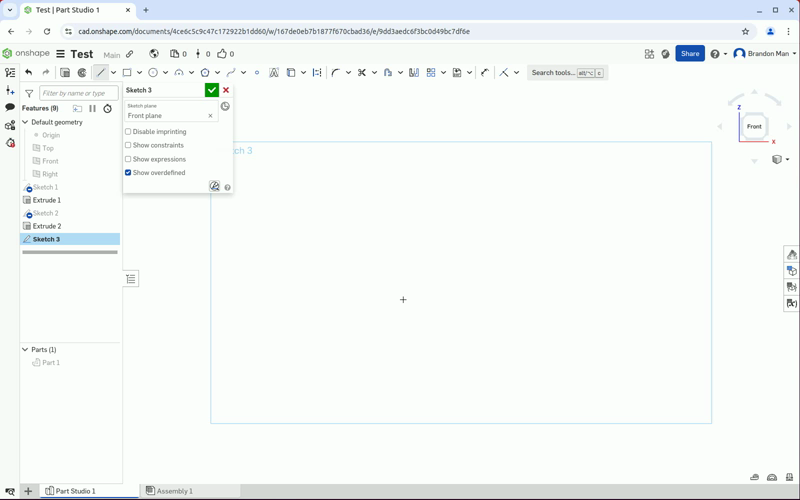
click(403, 299)
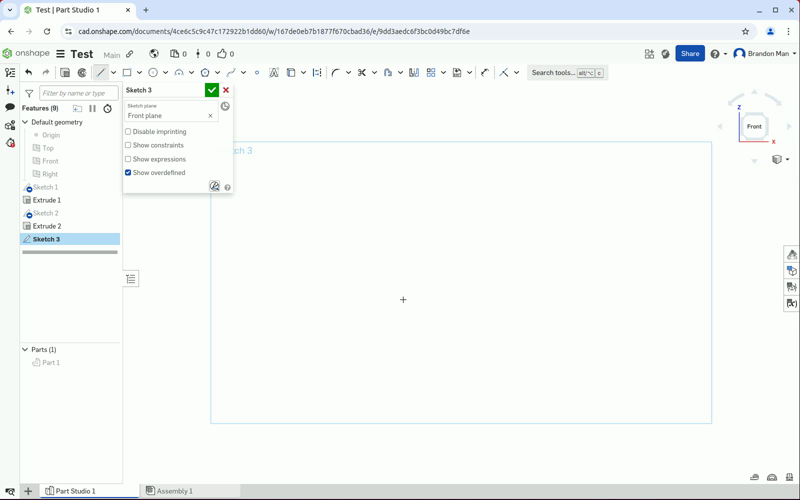
key_up(shift)
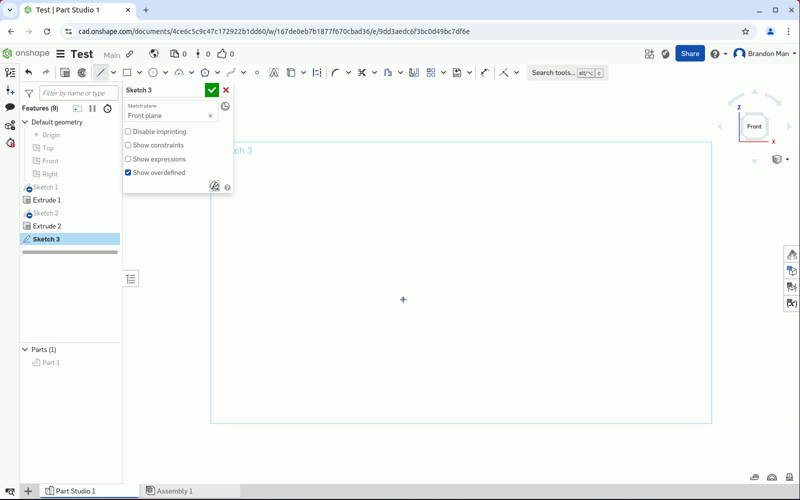
key_down(shift)
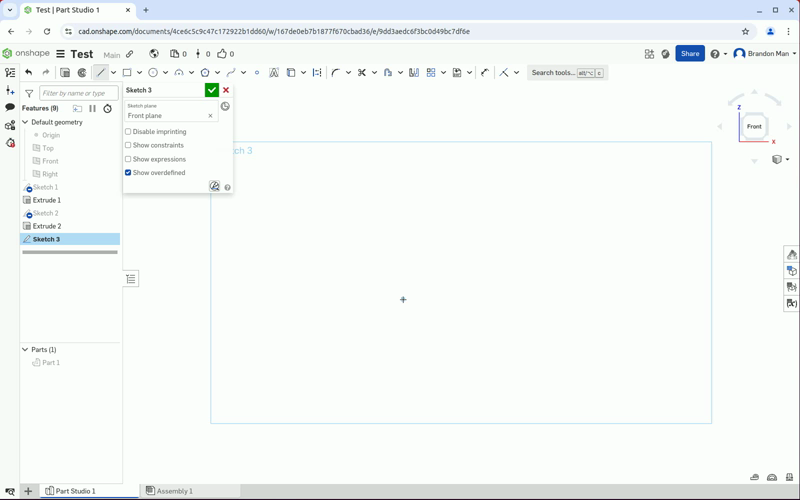
mouse_move(500, 299)
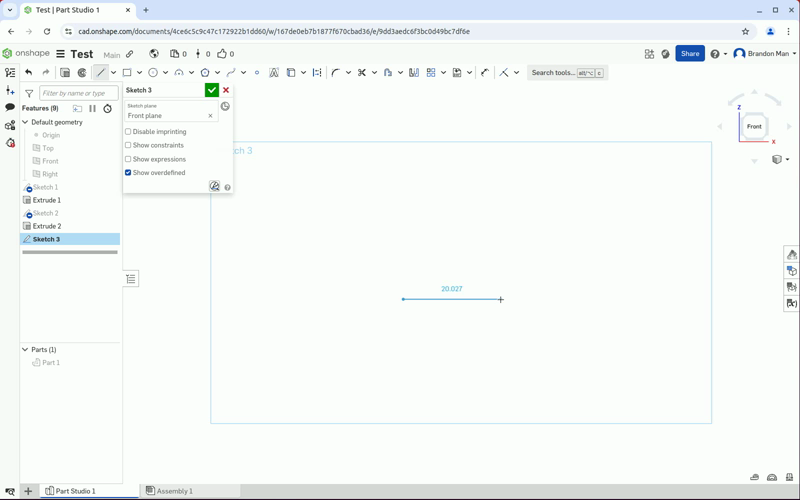
click(500, 299)
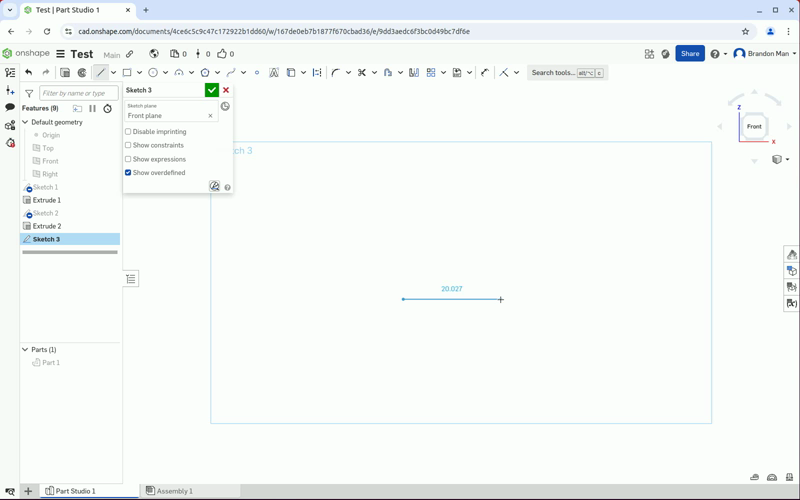
key_up(shift)
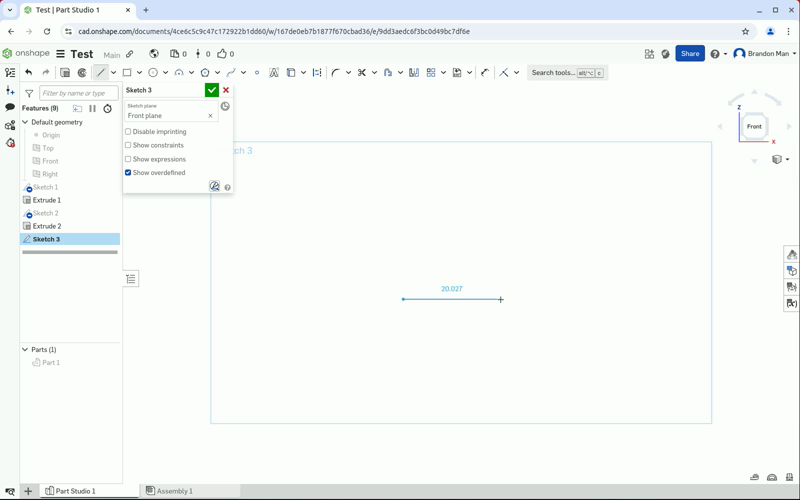
key_down(shift)
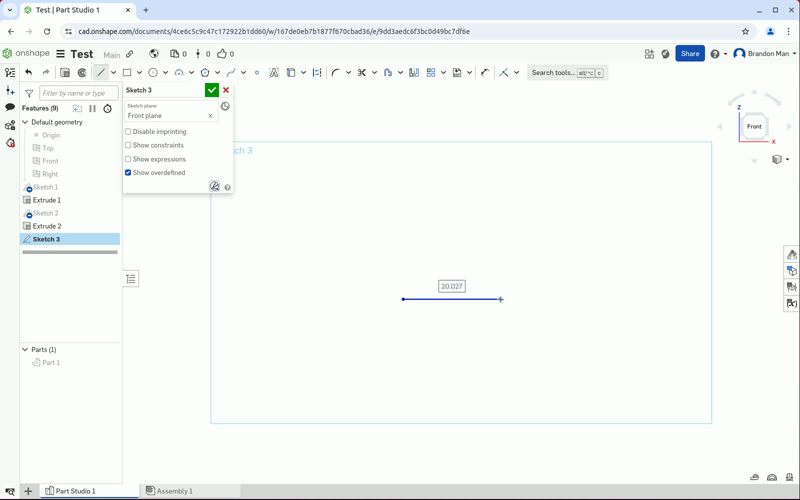
mouse_move(530, 299)
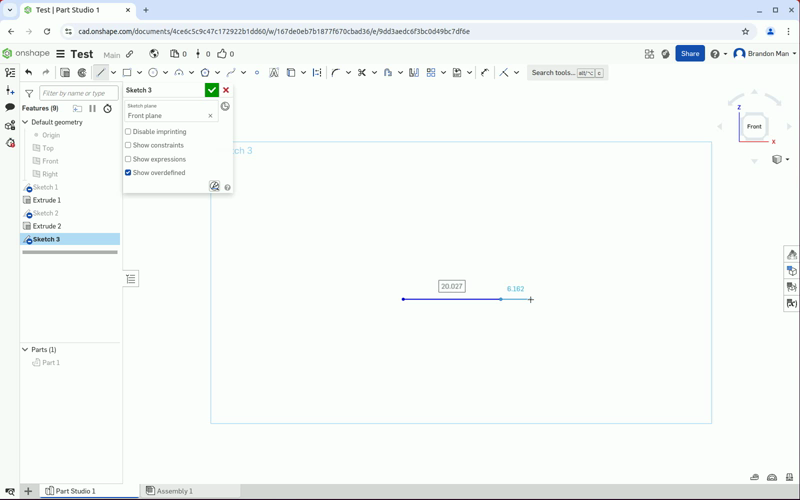
mouse_move(500, 274)
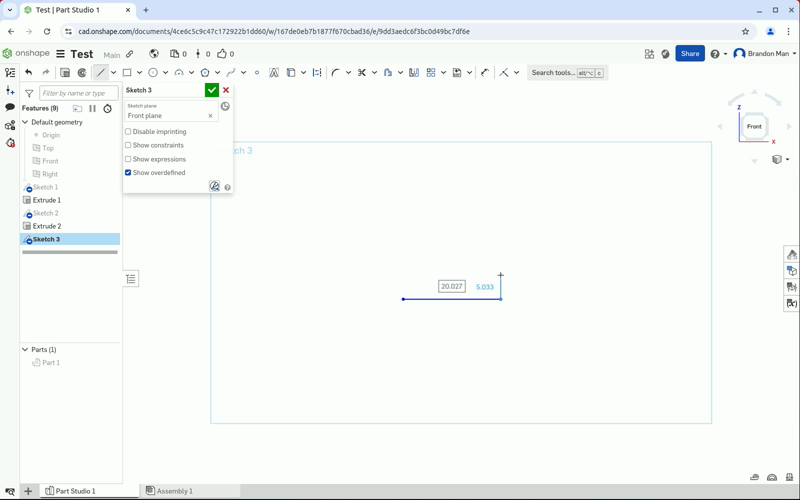
click(500, 274)
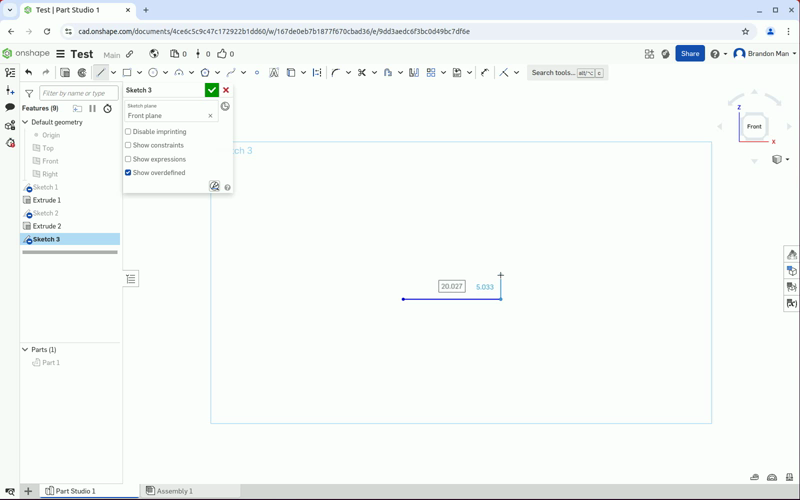
key_up(shift)
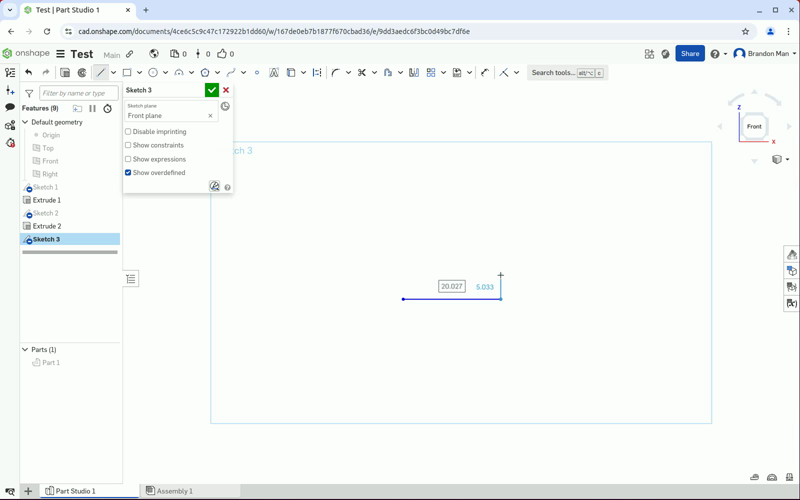
key_down(shift)
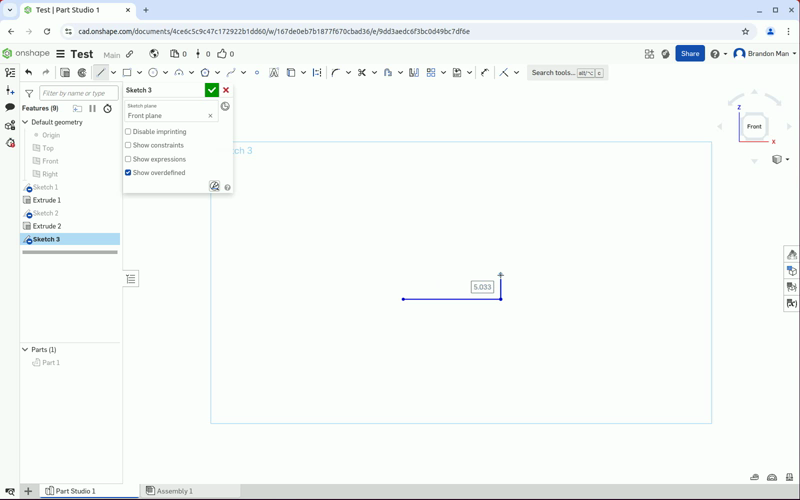
mouse_move(403, 274)
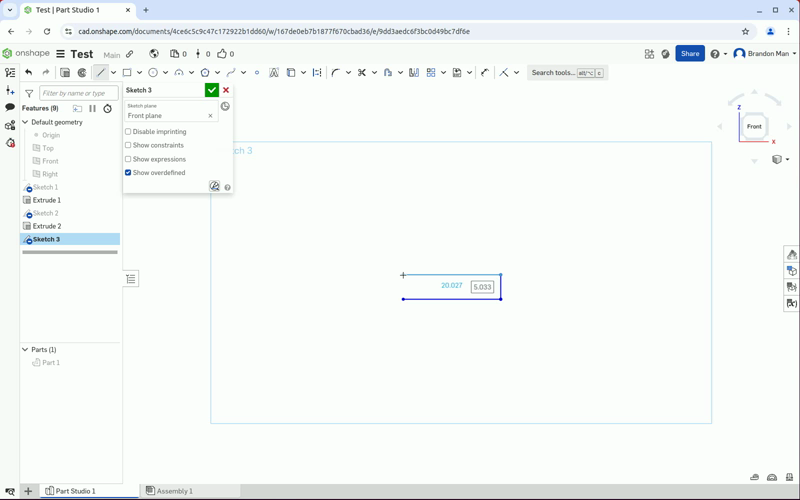
click(403, 274)
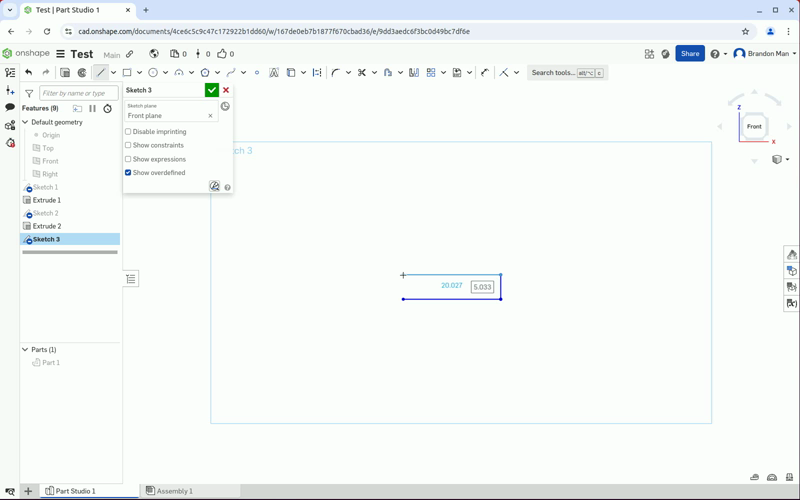
key_up(shift)
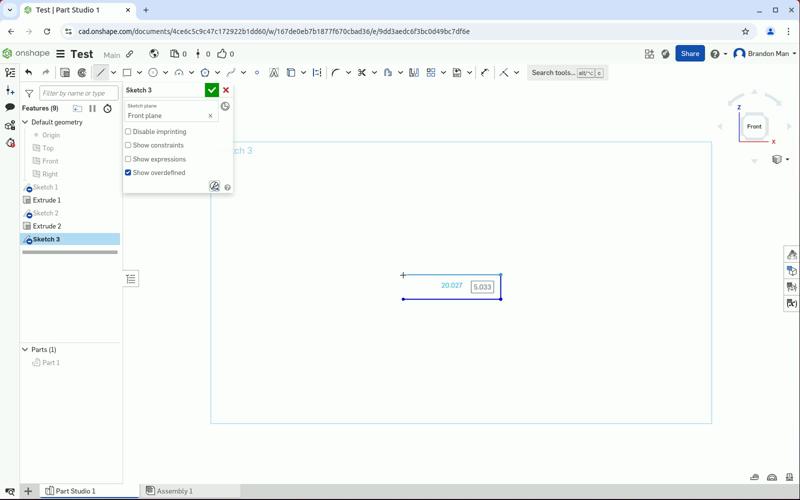
mouse_move(433, 274)
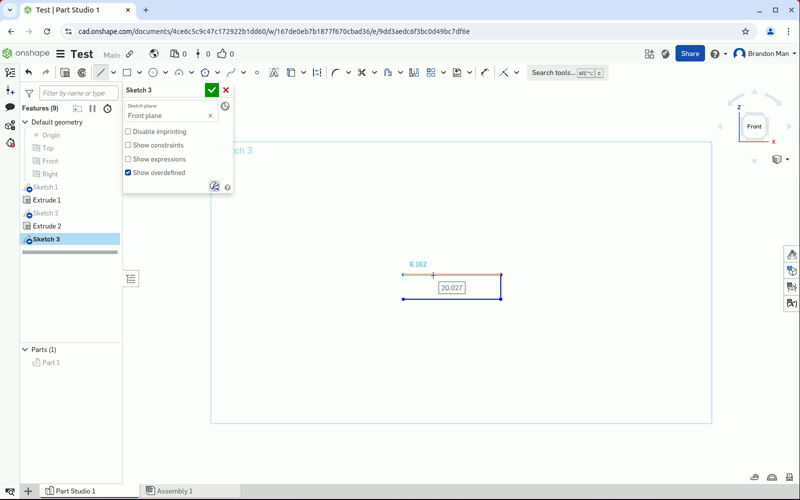
key_down(shift)
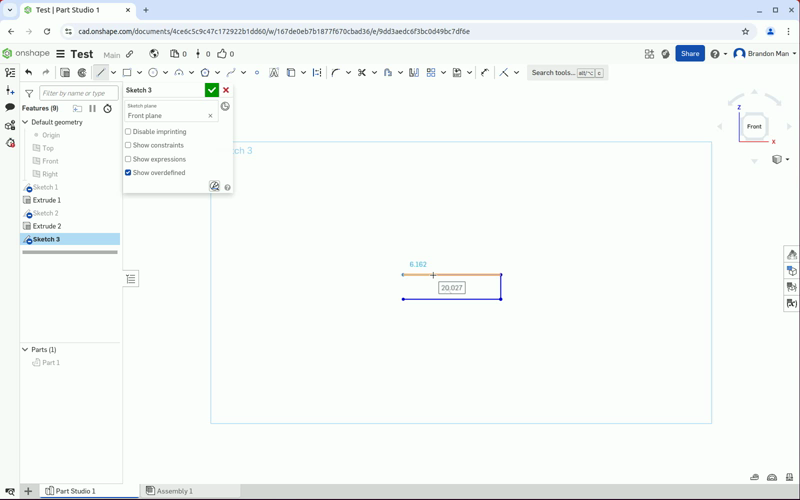
mouse_move(403, 299)
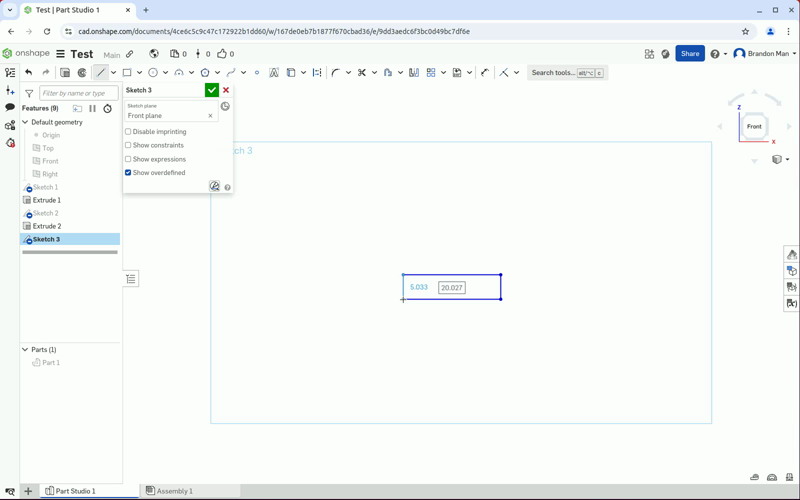
key_up(shift)
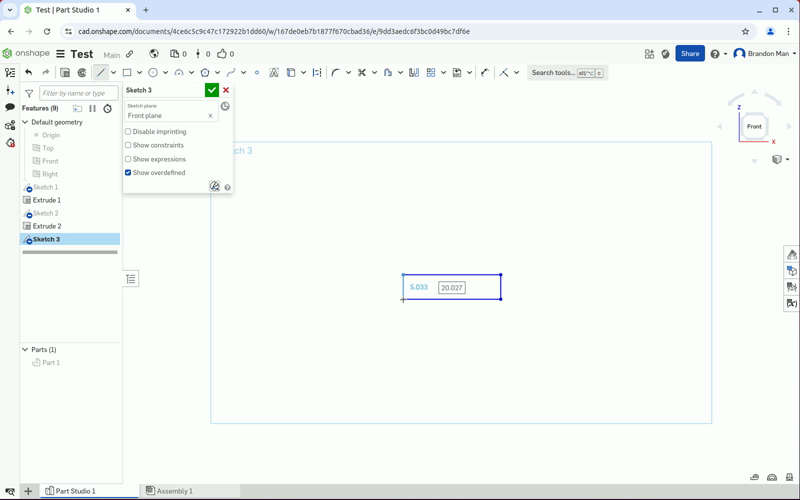
click(403, 299)
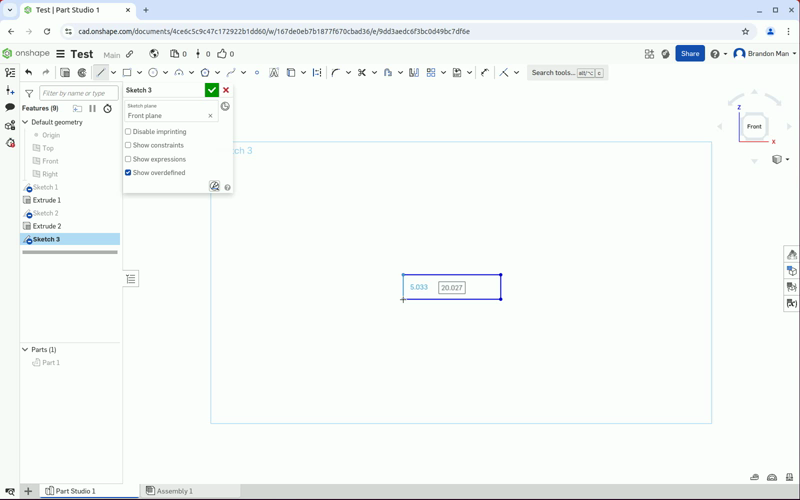
key(esc)
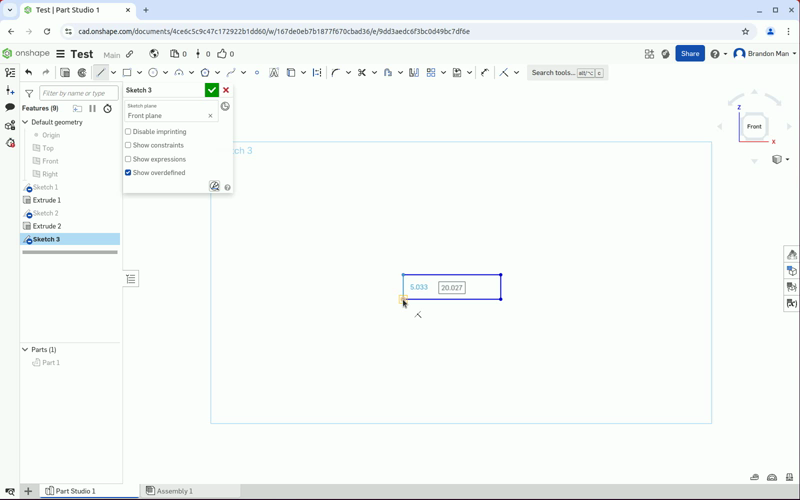
mouse_move(411, 297)
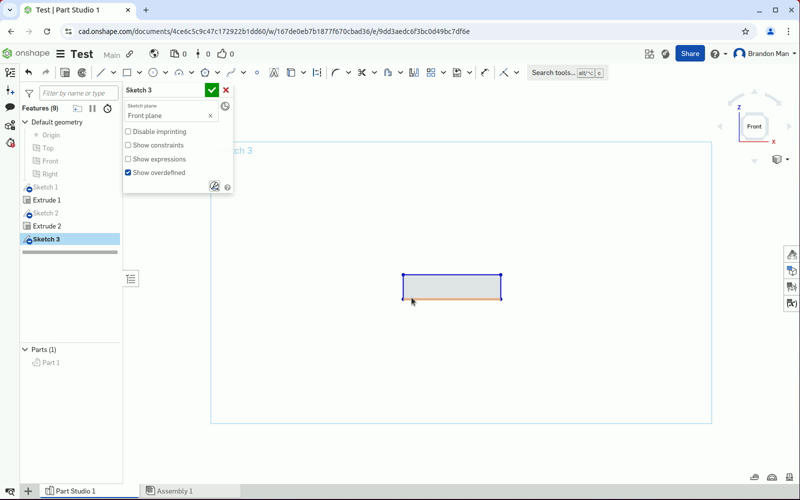
click(411, 297)
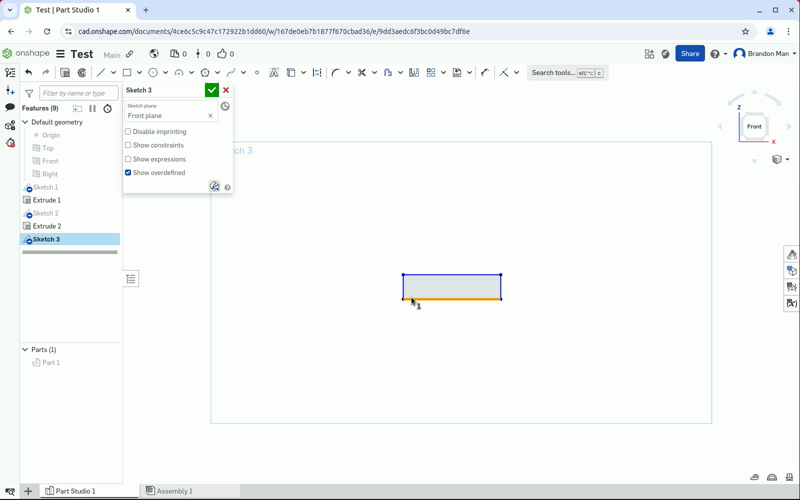
mouse_move(73, 352)
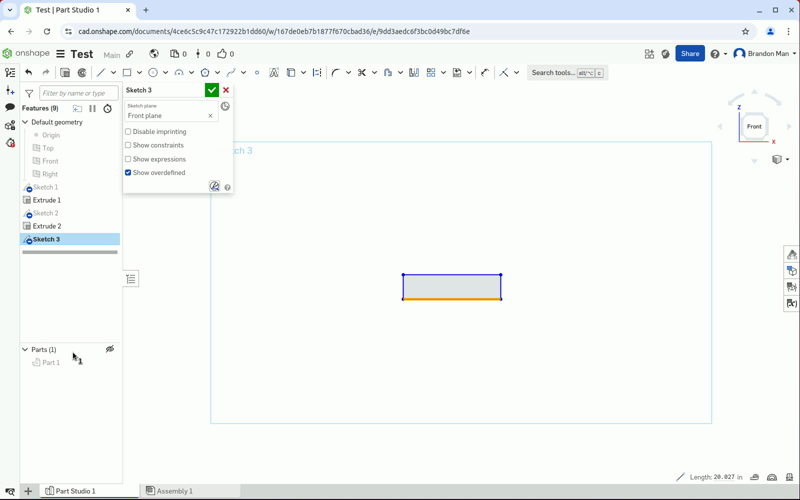
key(shift+y)
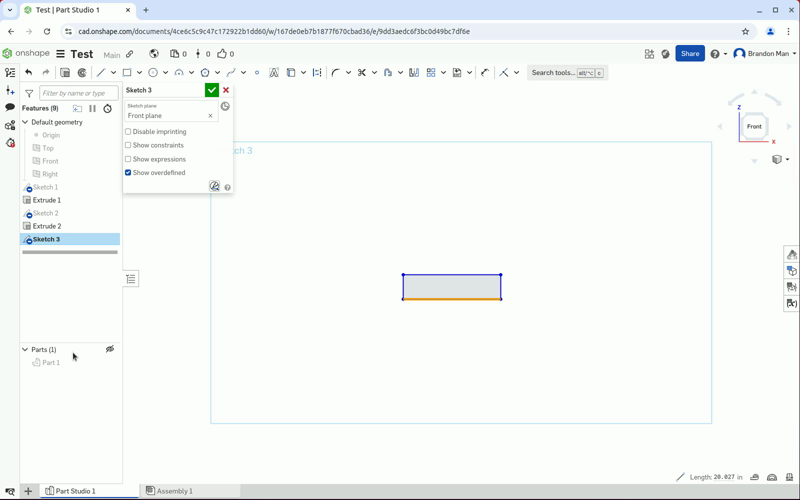
key(shift+e)
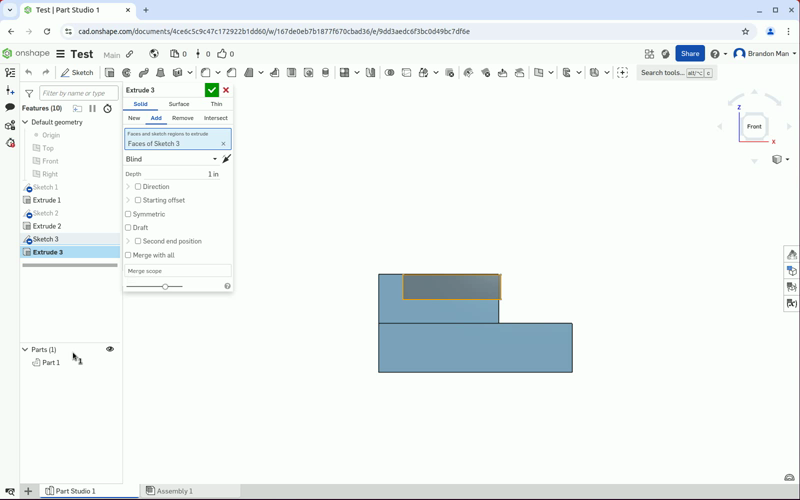
mouse_move(143, 106)
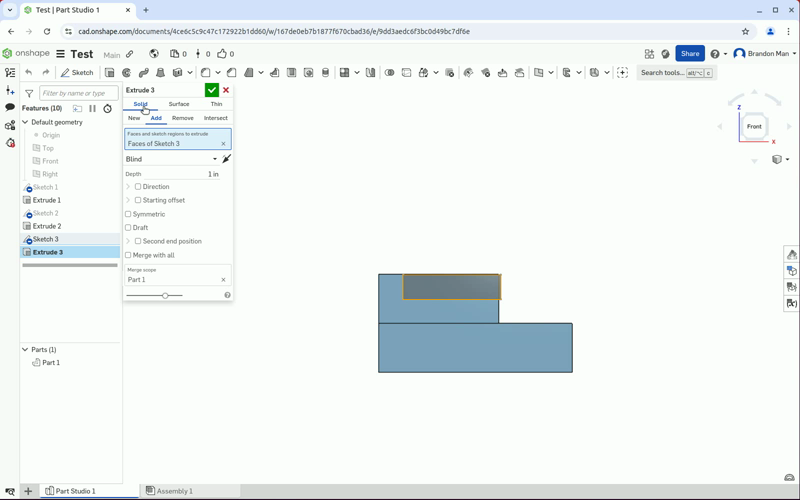
click(143, 106)
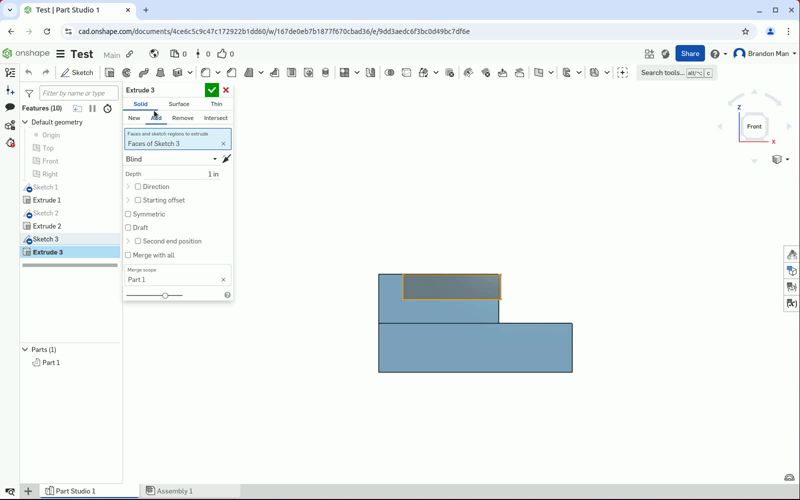
mouse_move(186, 120)
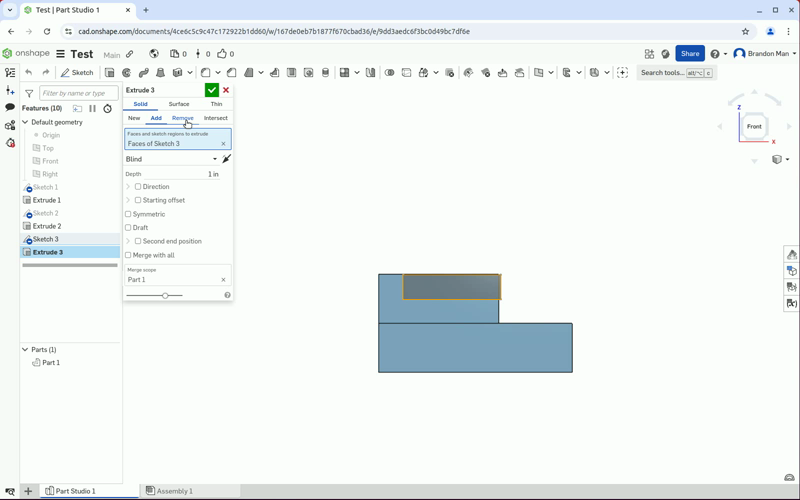
click(186, 120)
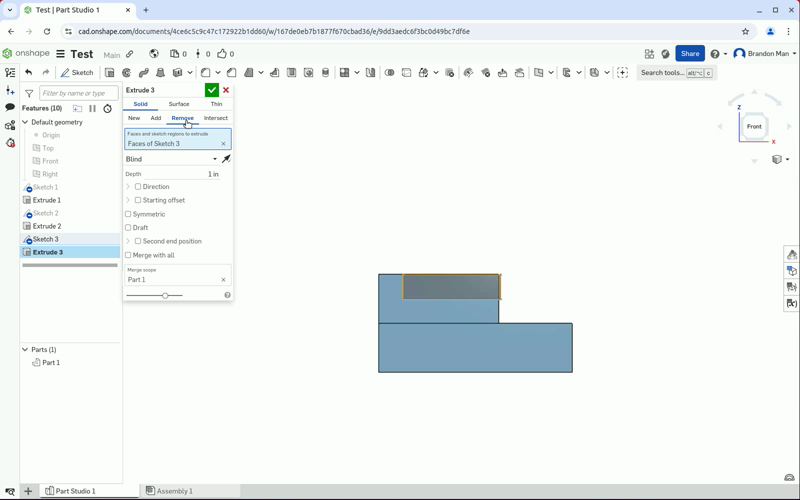
key(tab, 4)
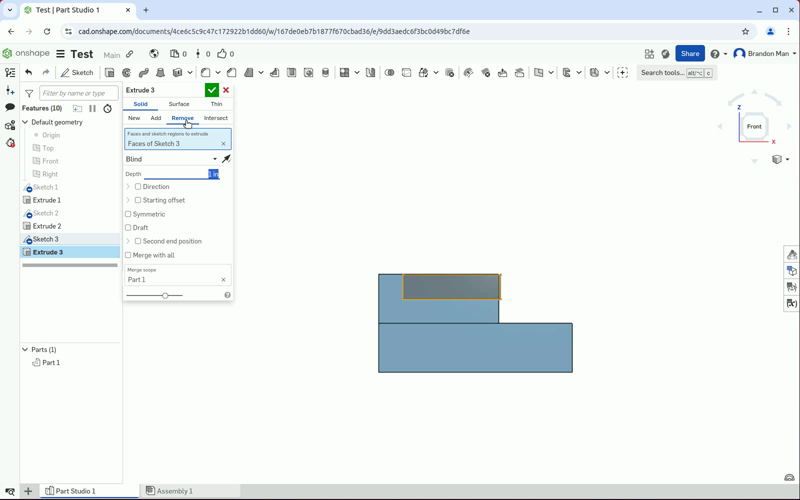
text(14.924)
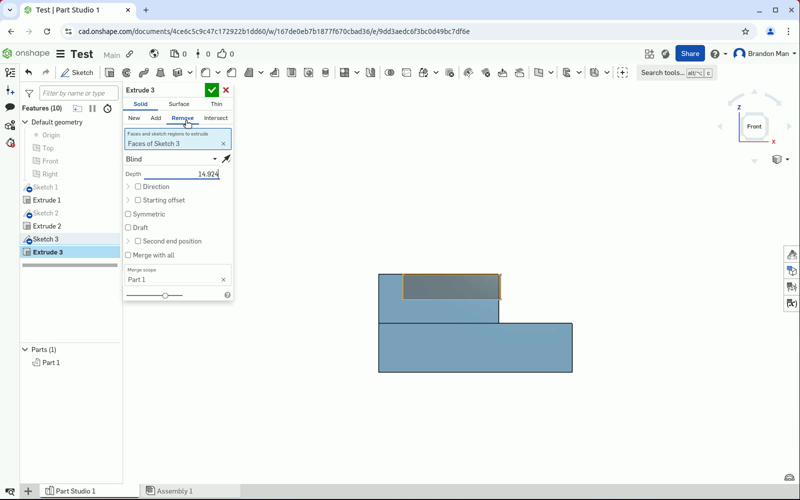
key(tab, 6)
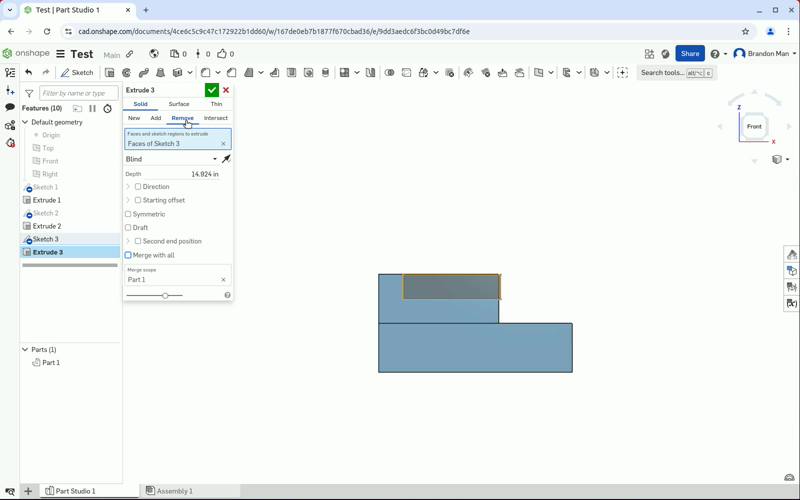
key(space)
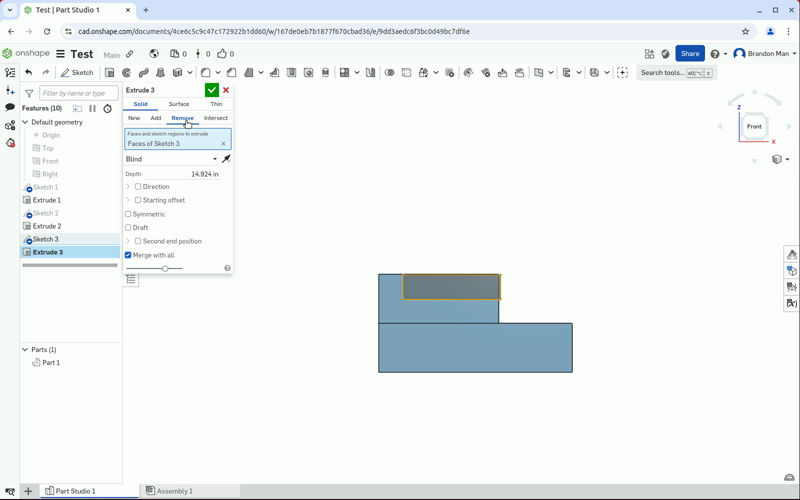
key(enter)
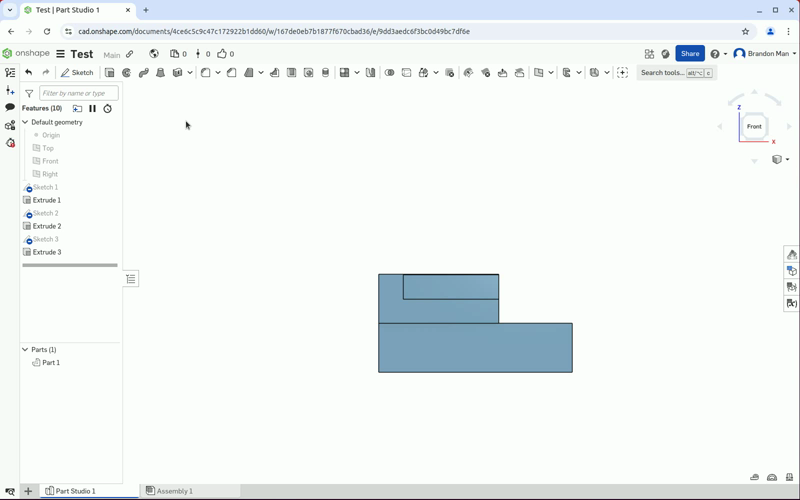
key(shift+h)
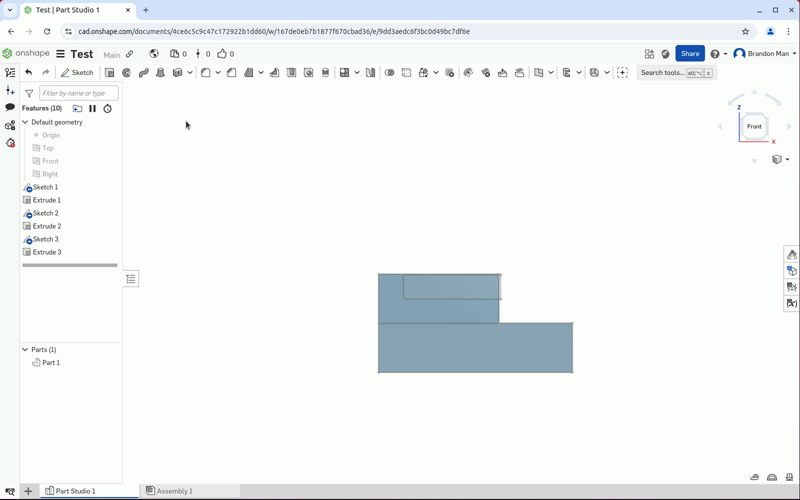
key(shift+h)
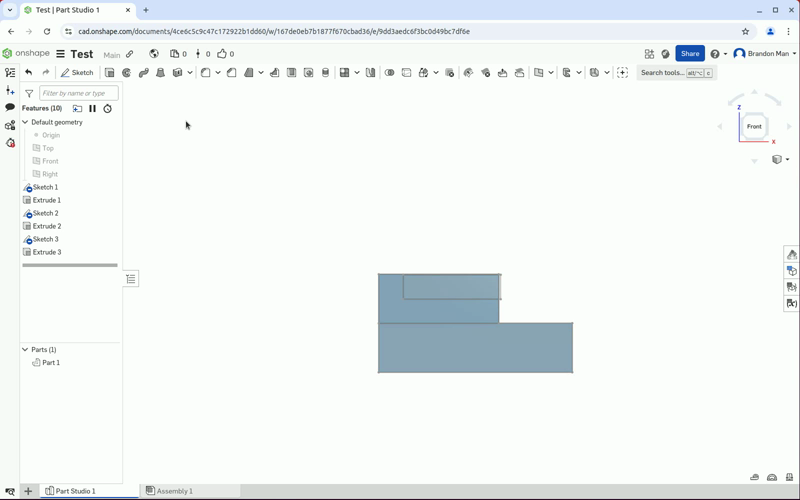
key(shift+7)
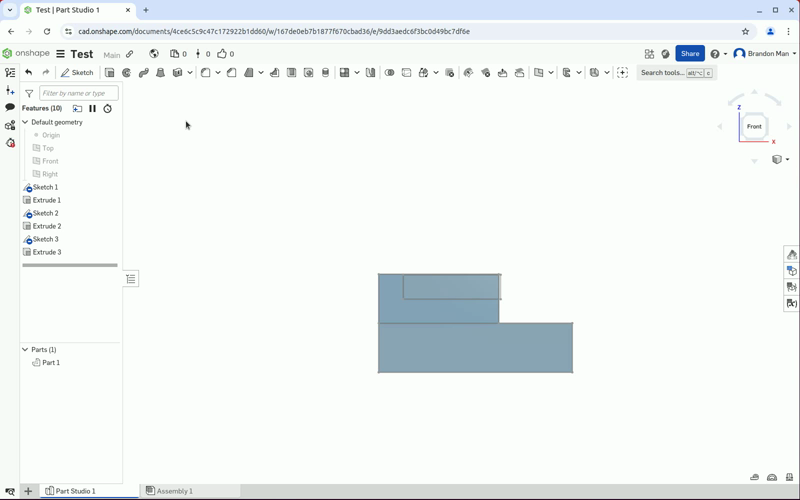
key(left, 2)
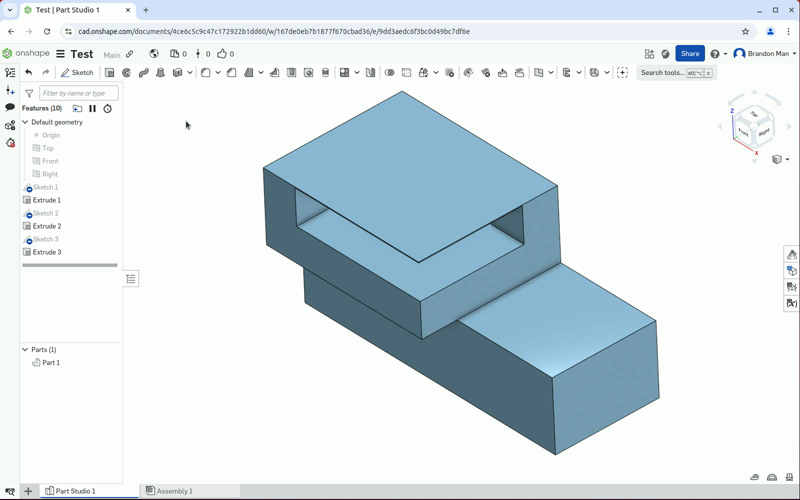
key(down, 2)
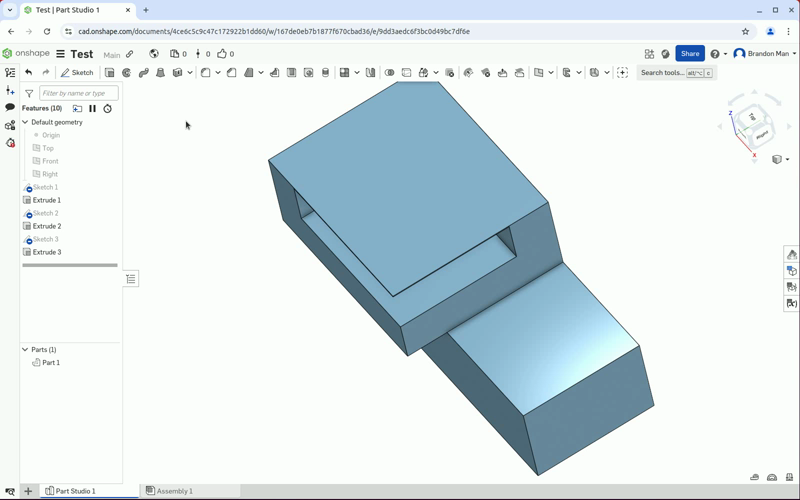
key(up, 2)
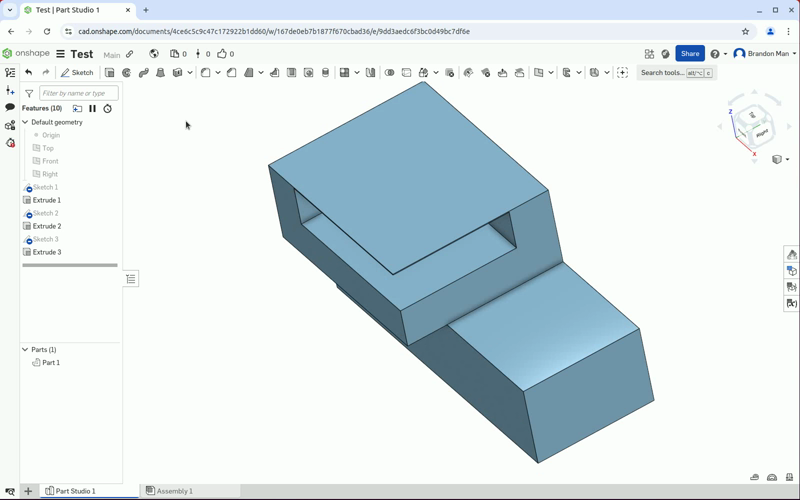
key(right, 2)
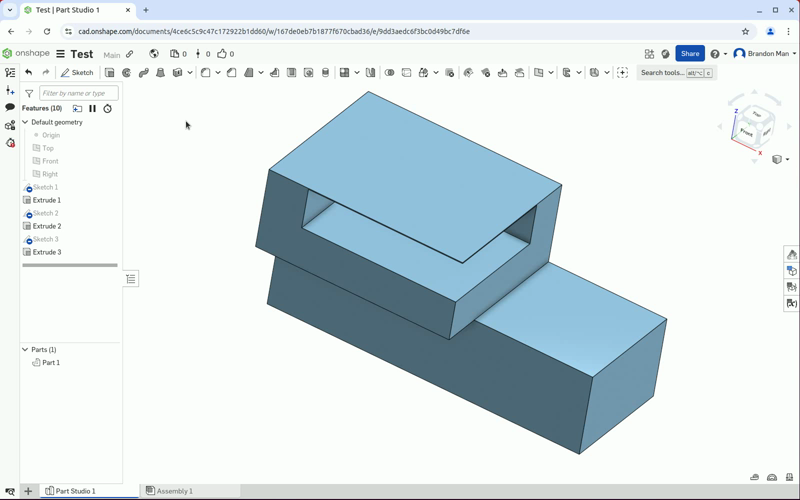
mouse_move(73, 189)
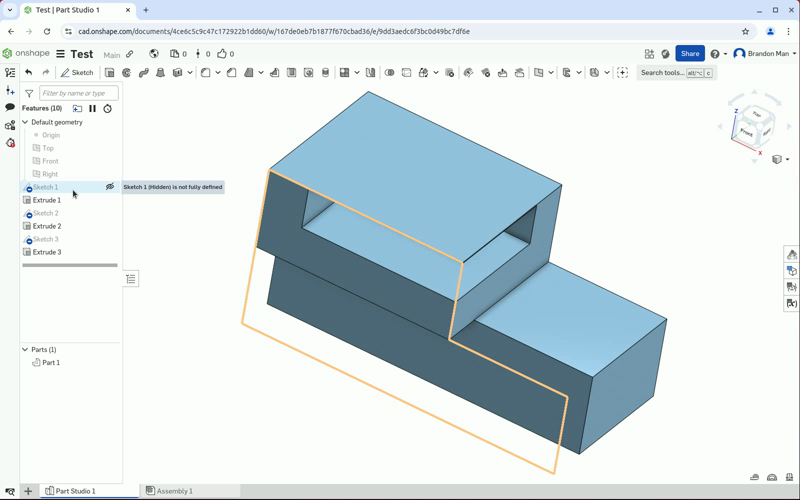
click(73, 189)